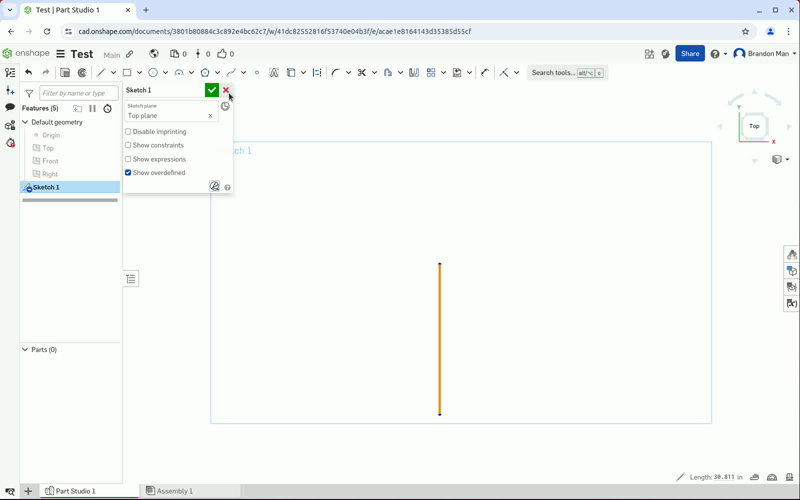
key(shift+h)
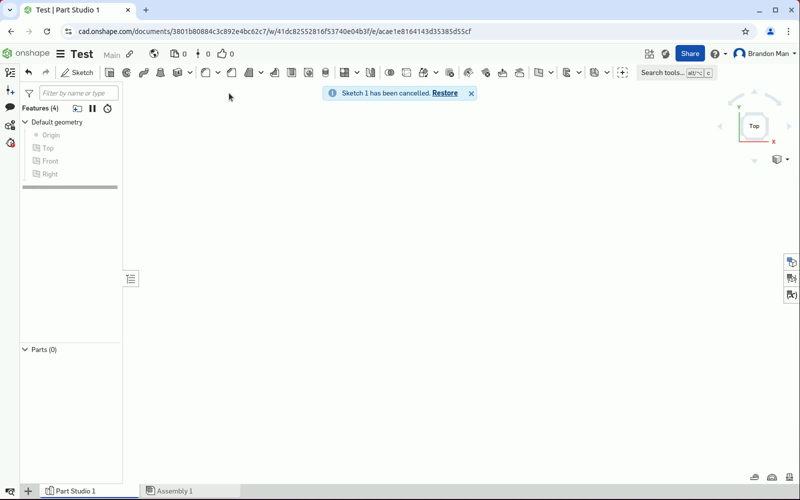
mouse_move(73, 352)
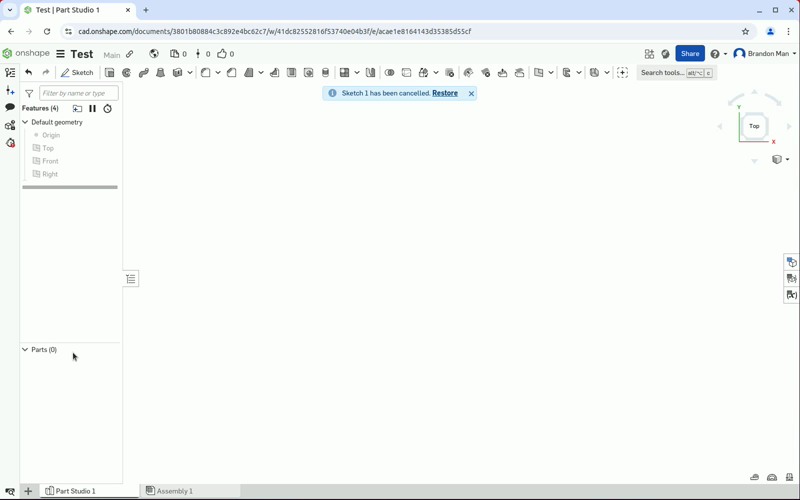
key(y)
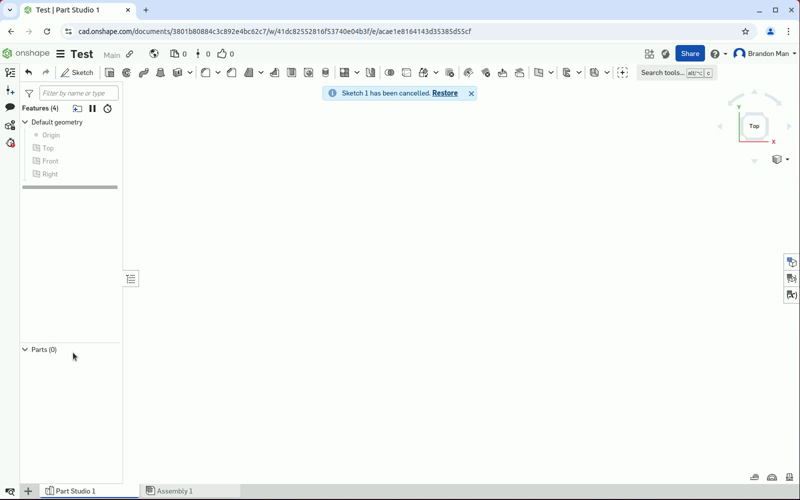
key(shift+p)
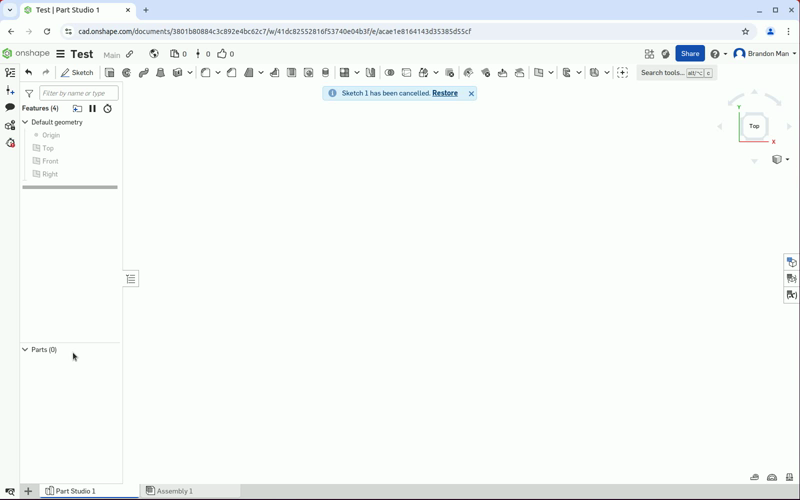
key(space)
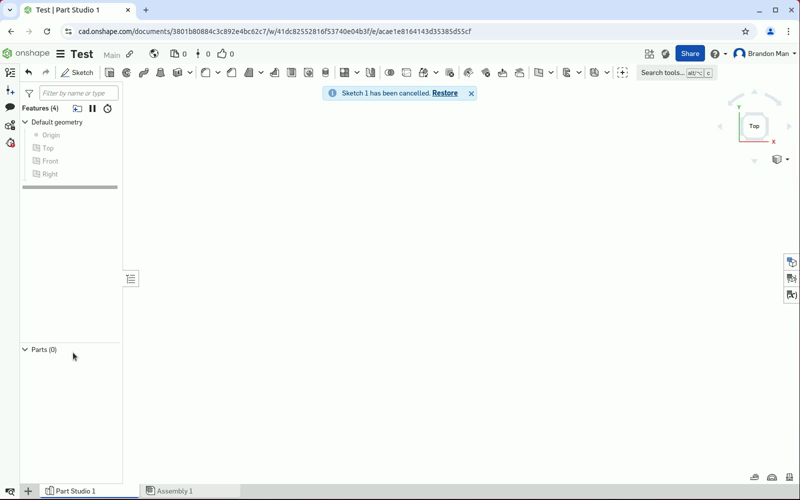
key_down(shift)
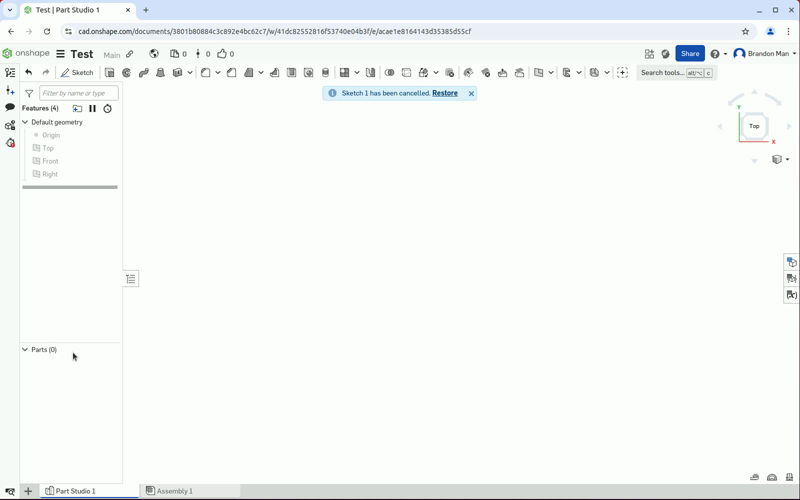
key(up)
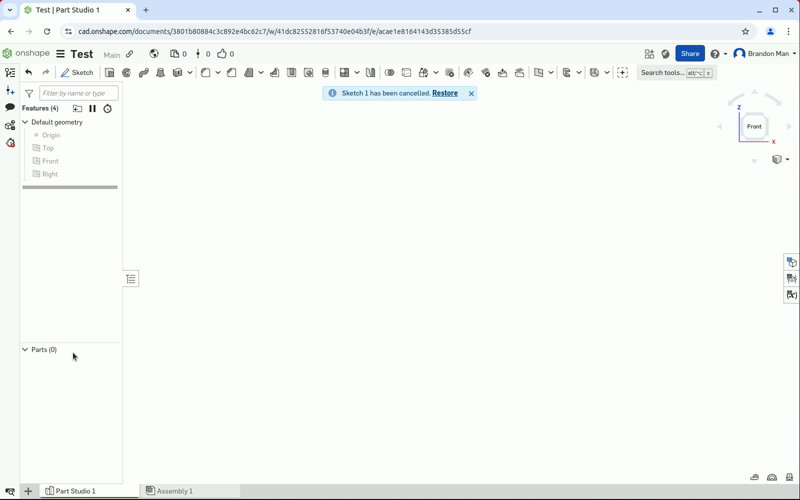
key_up(shift)
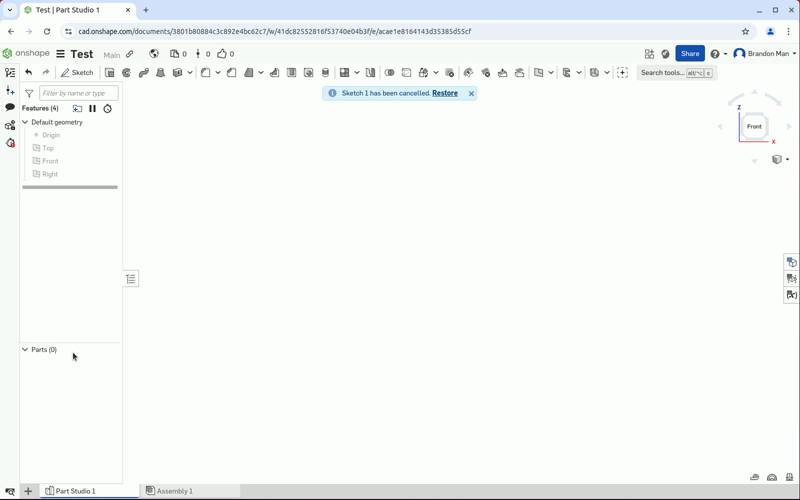
mouse_move(73, 352)
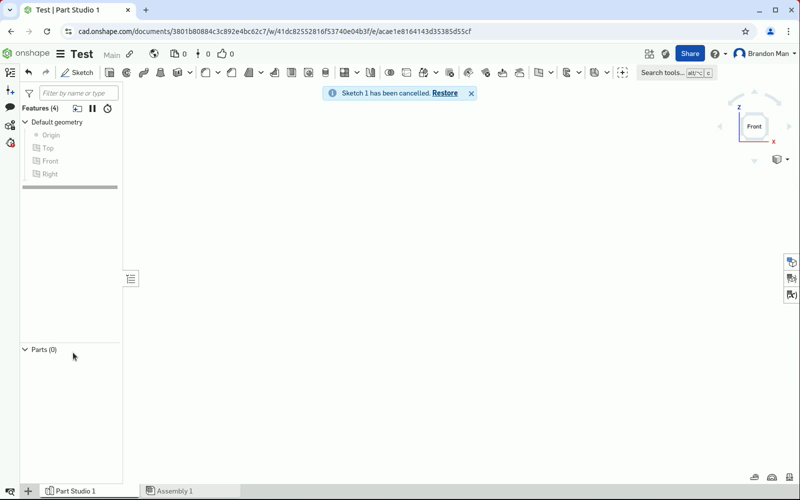
key(shift+y)
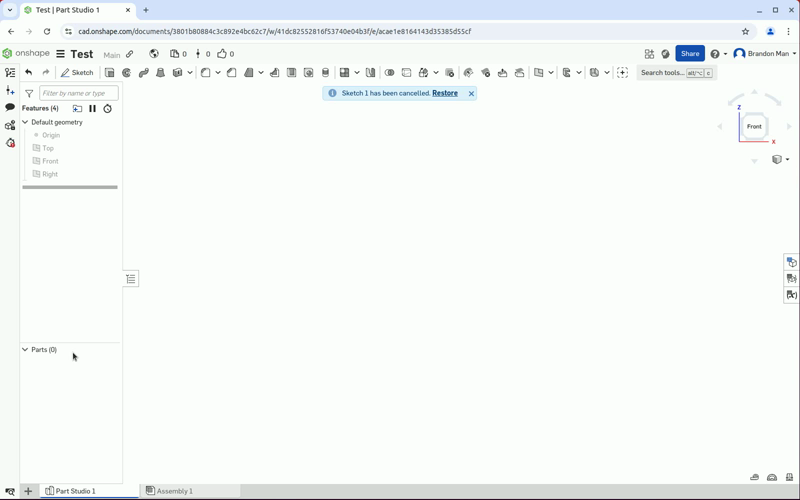
key(shift+s)
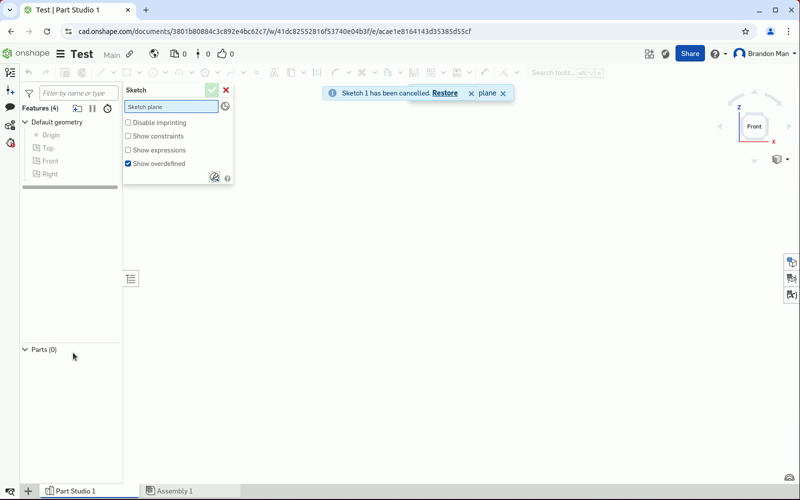
mouse_move(73, 163)
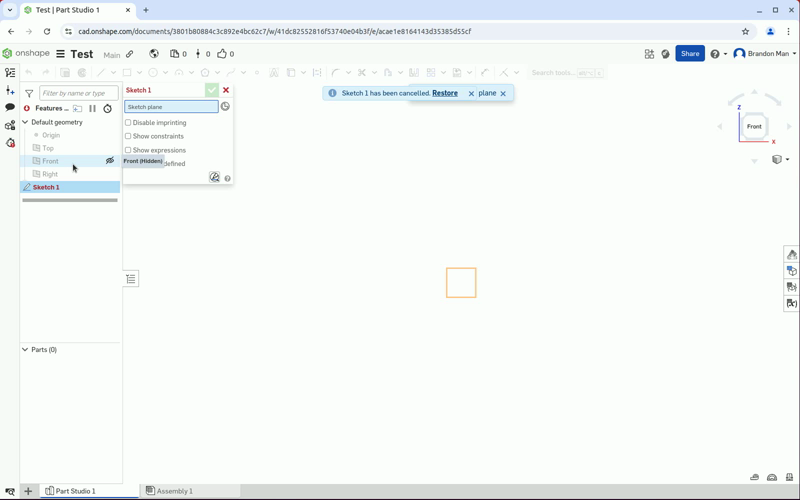
click(73, 163)
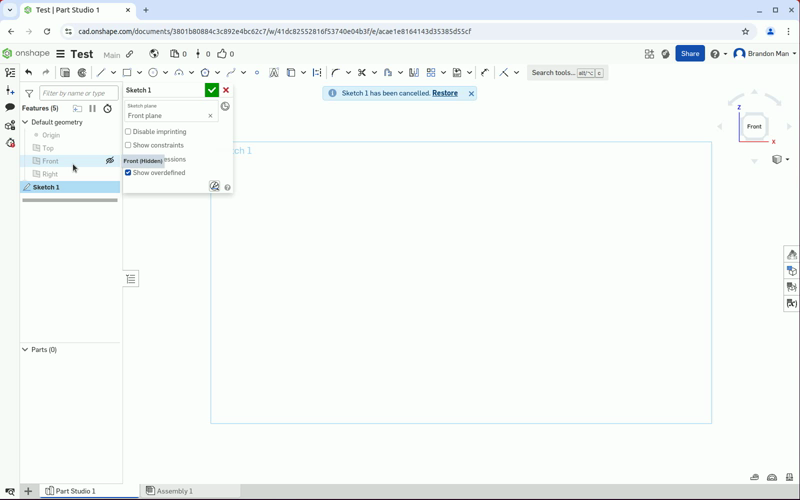
mouse_move(73, 352)
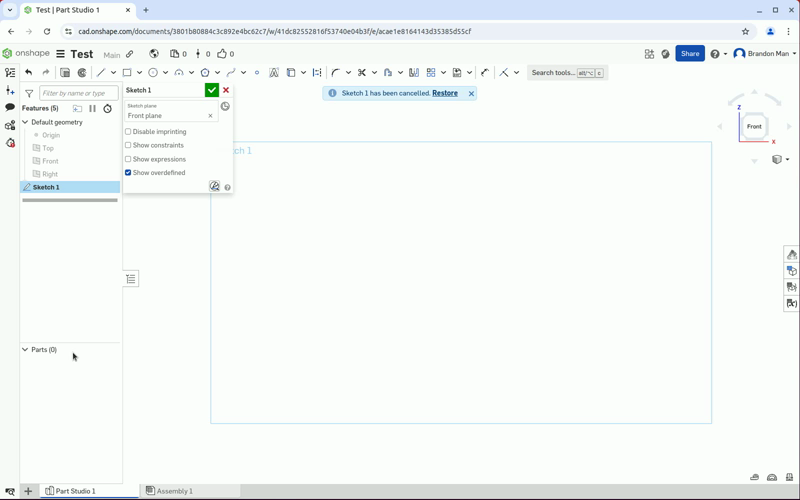
key(y)
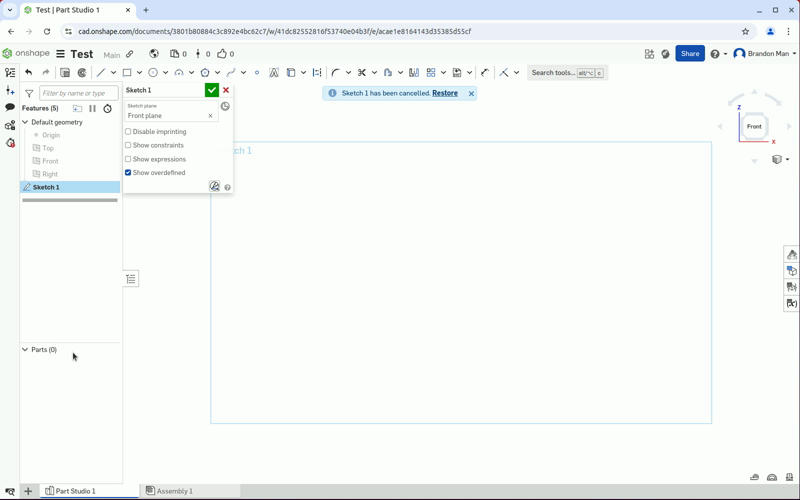
key(l)
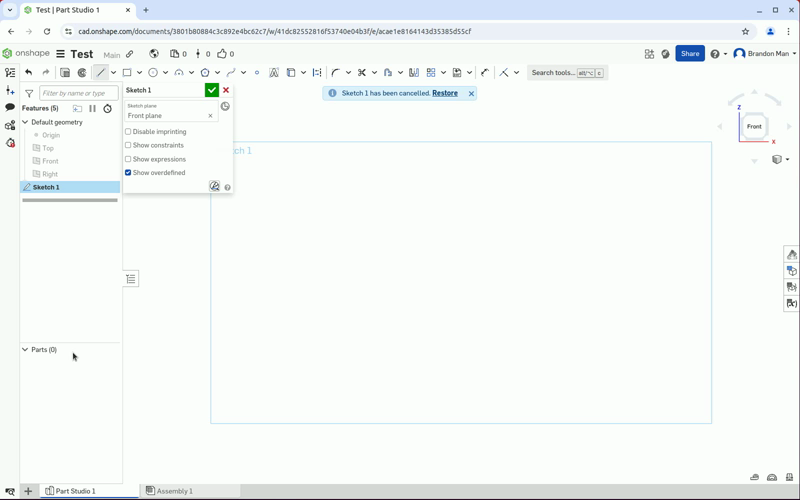
key_down(shift)
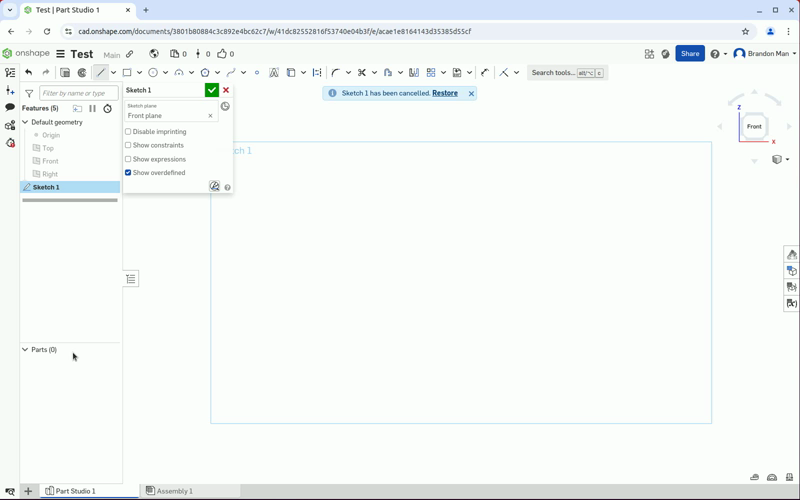
mouse_move(460, 257)
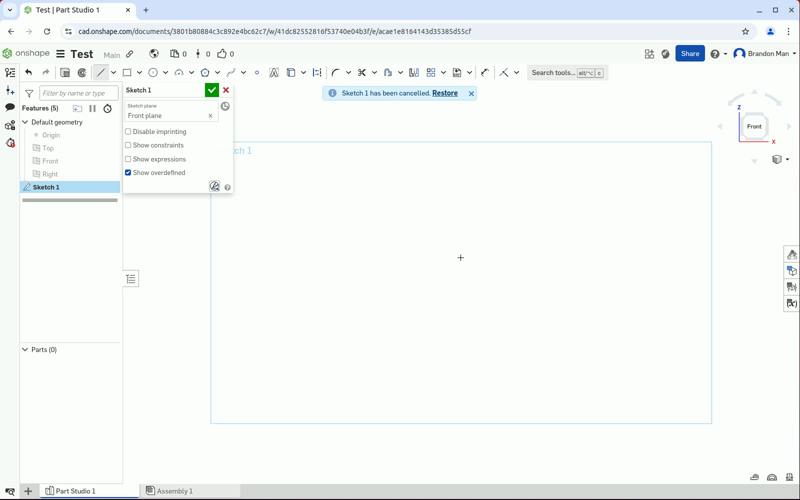
click(460, 257)
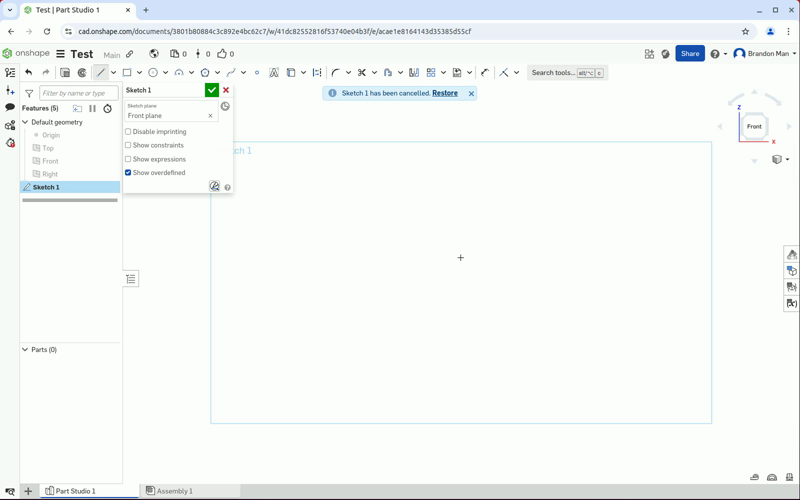
key_up(shift)
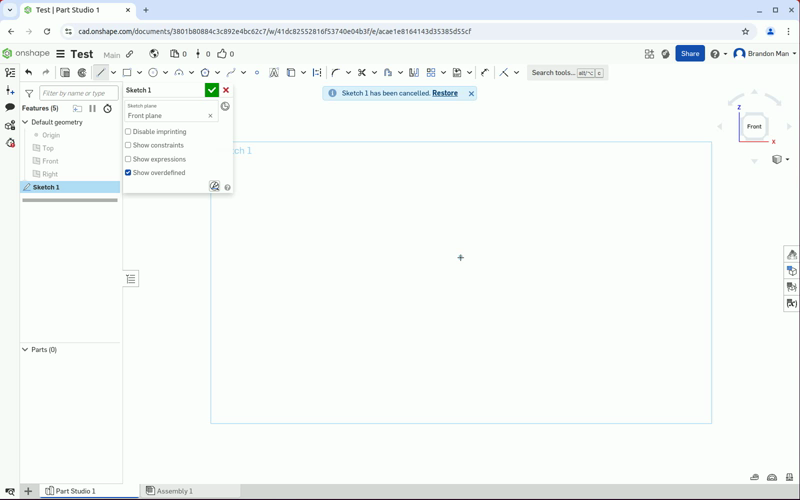
key_down(shift)
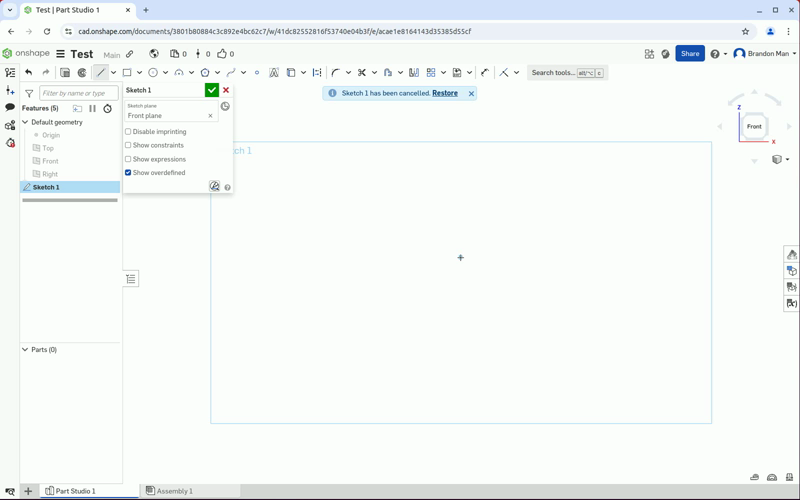
mouse_move(490, 257)
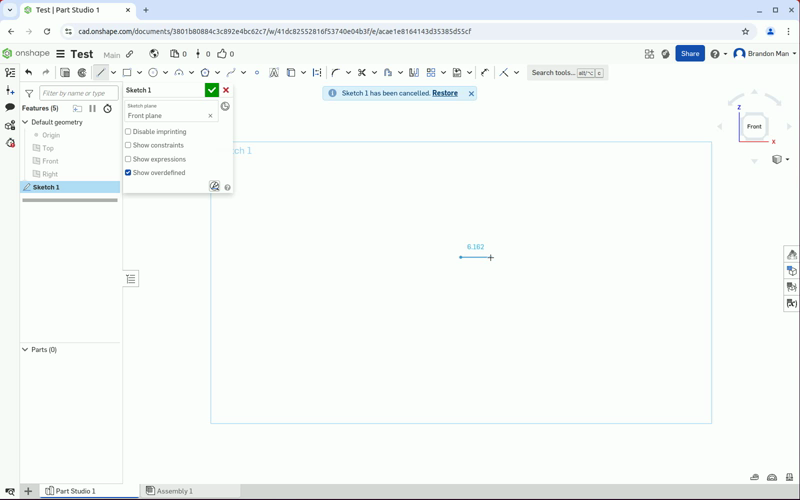
mouse_move(486, 257)
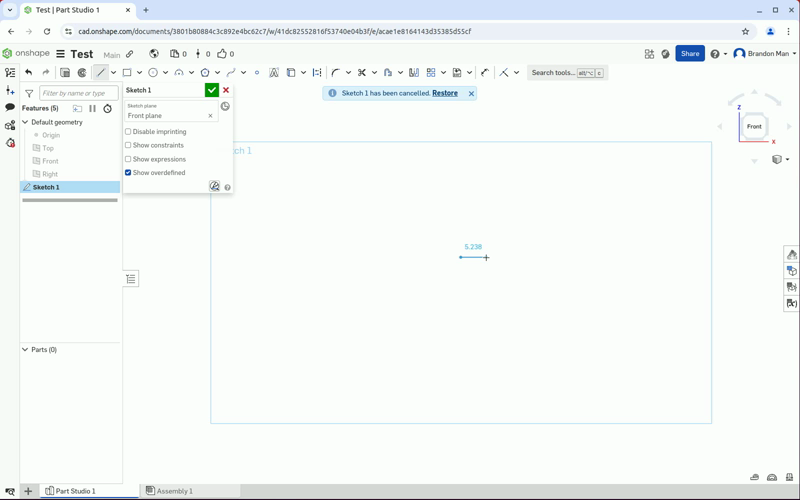
click(486, 257)
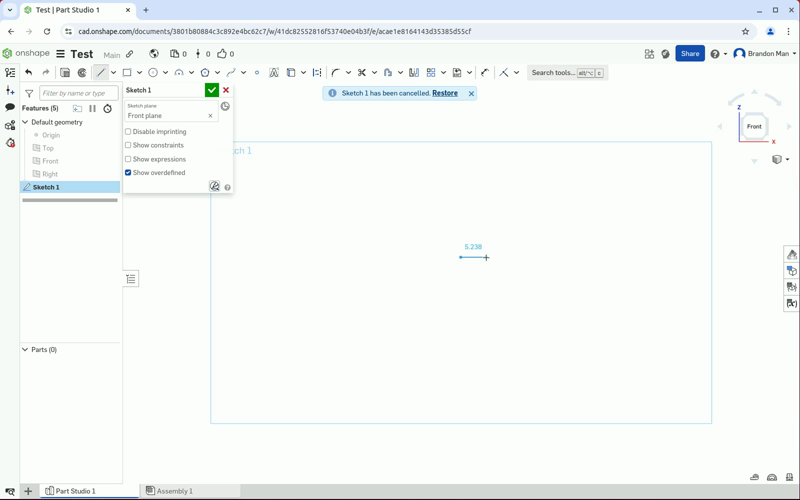
key_up(shift)
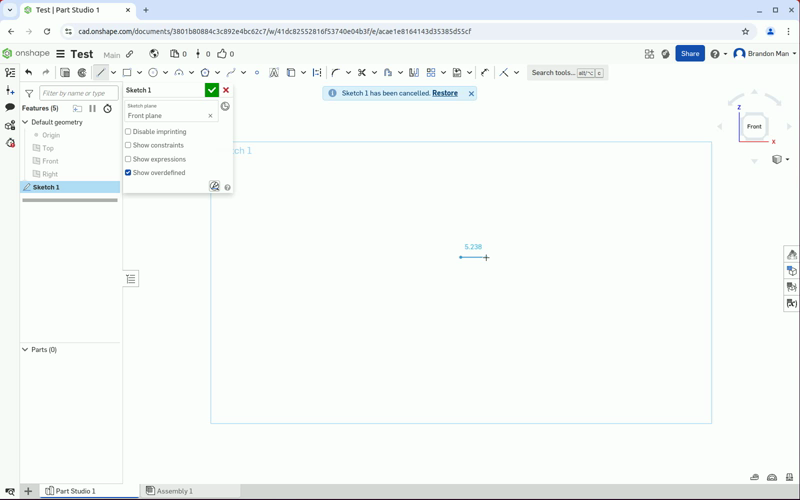
key_down(shift)
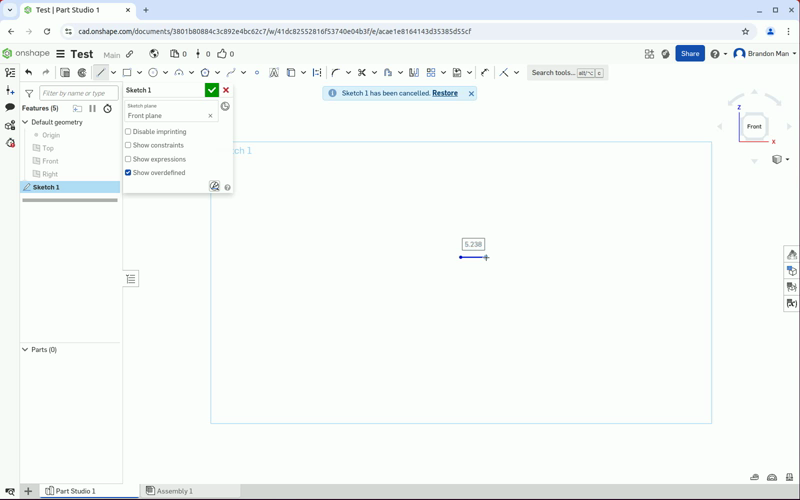
mouse_move(486, 193)
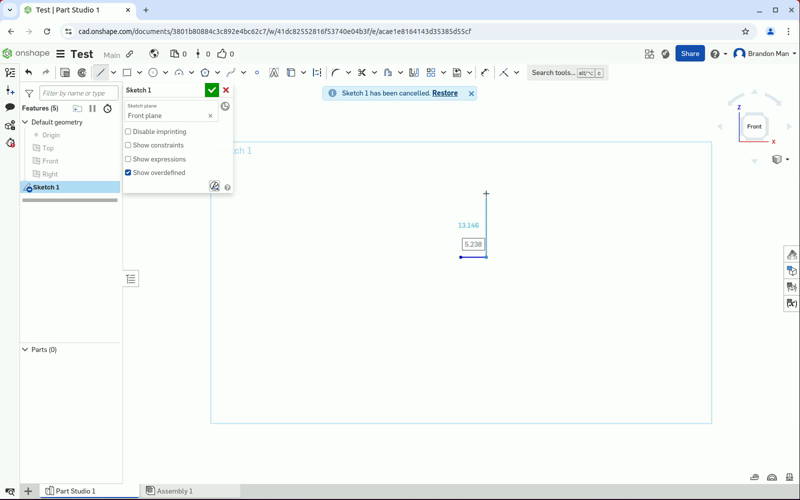
click(486, 193)
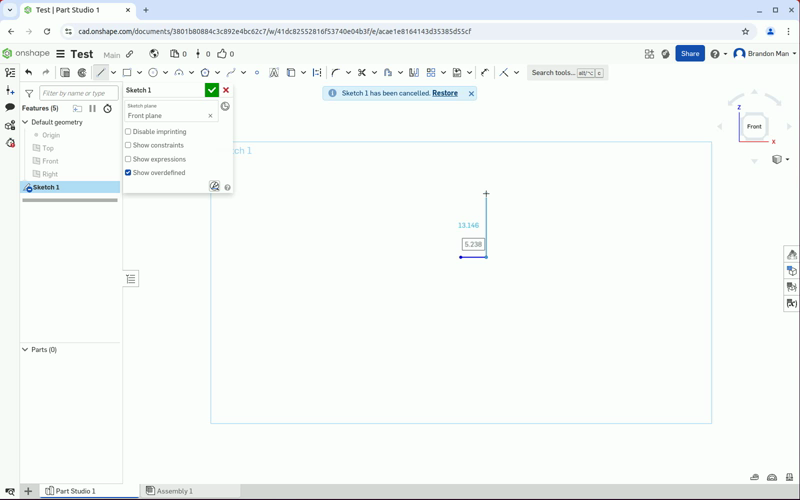
key_up(shift)
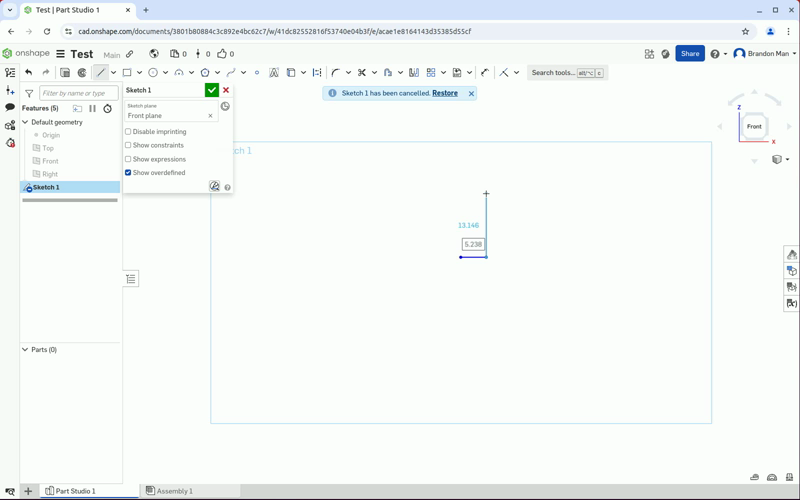
key_down(shift)
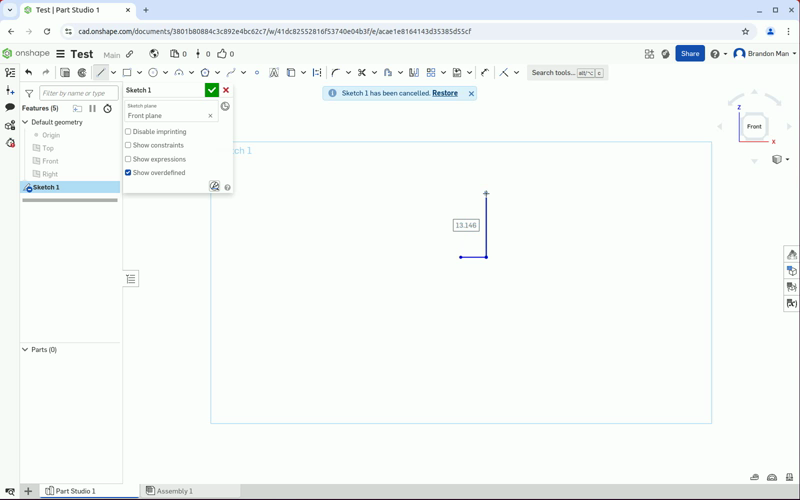
mouse_move(516, 193)
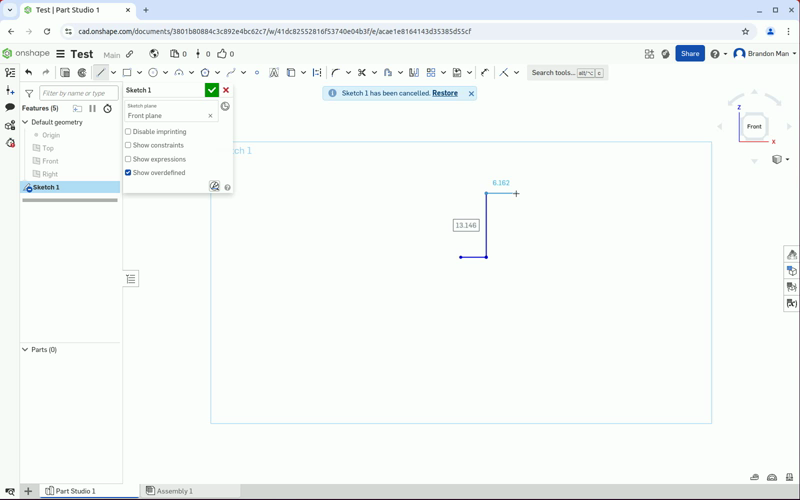
mouse_move(460, 193)
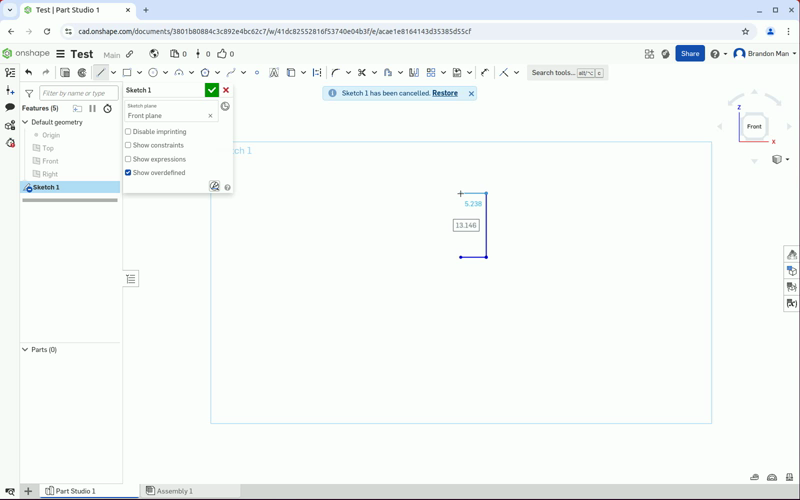
click(460, 193)
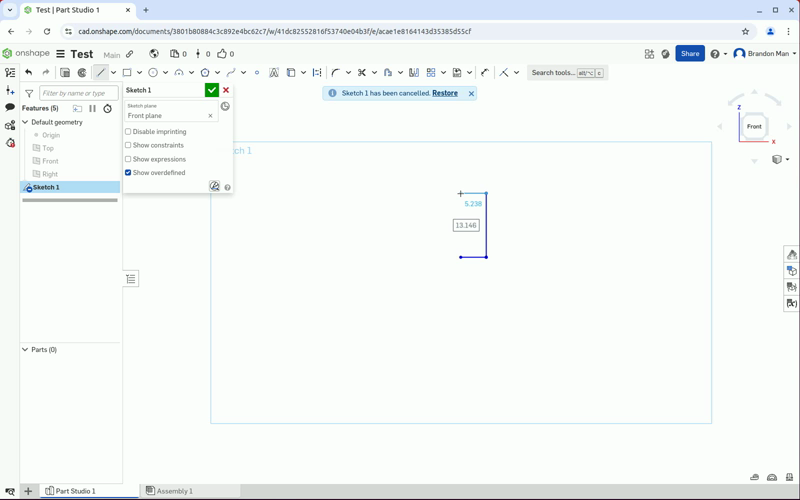
key_up(shift)
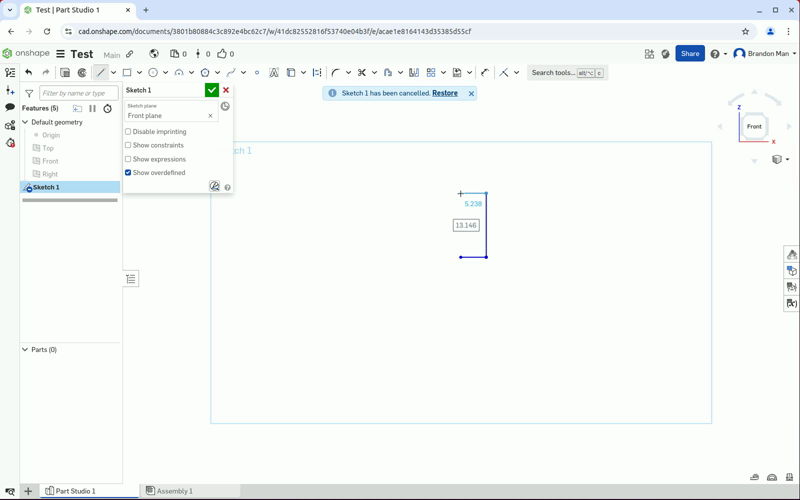
key_down(shift)
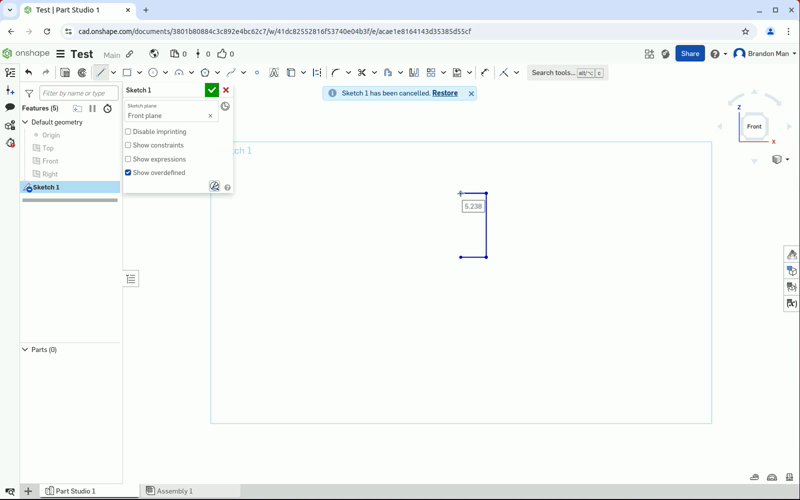
mouse_move(460, 257)
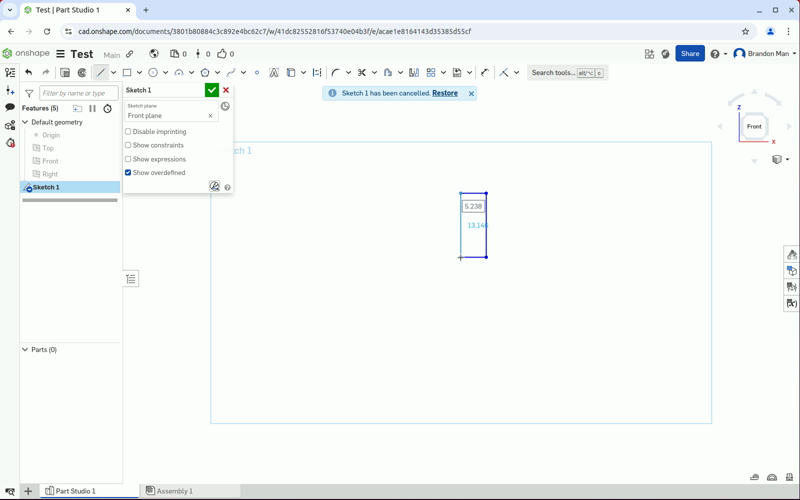
key_up(shift)
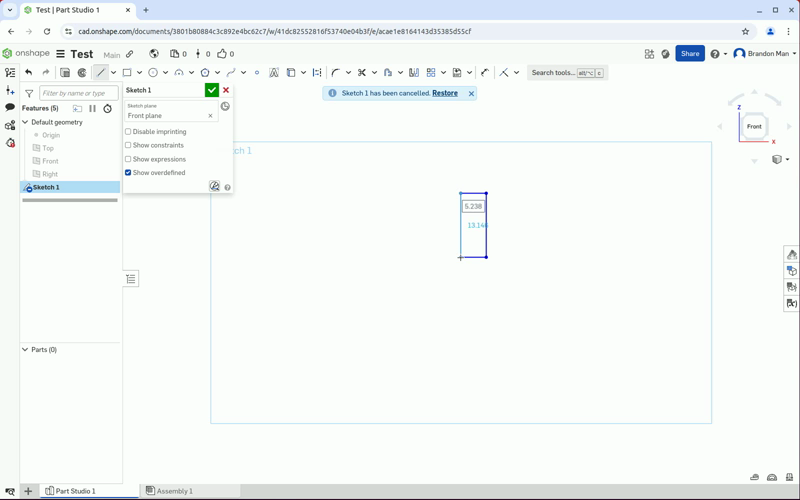
click(460, 257)
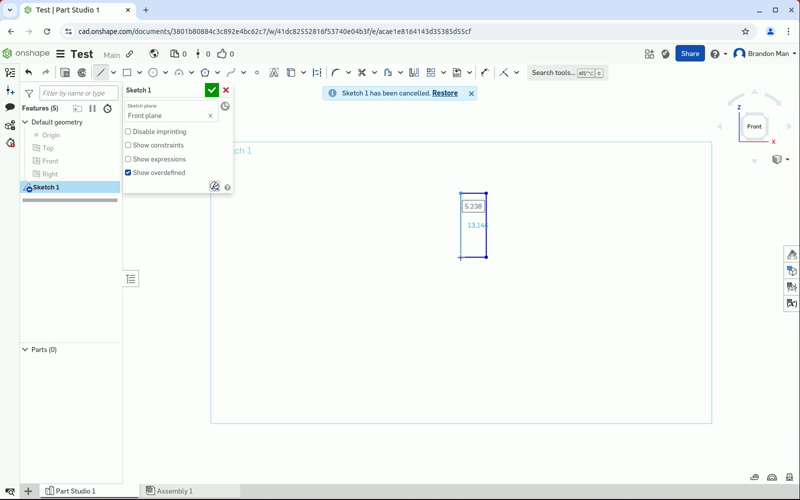
key(esc)
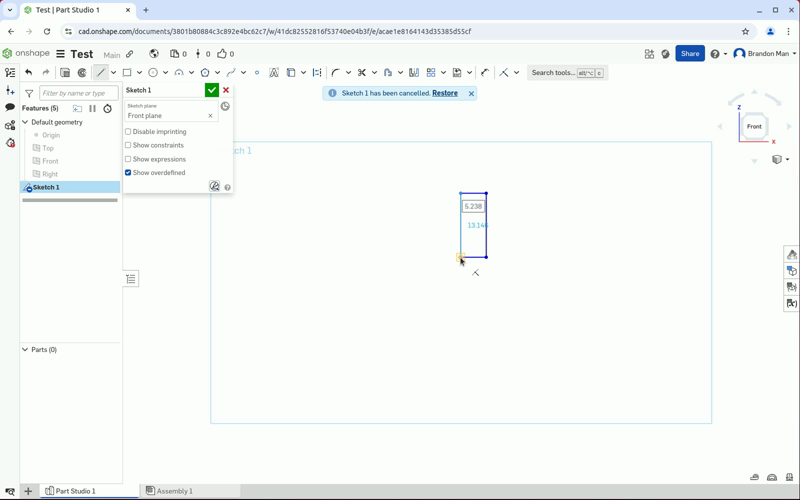
mouse_move(479, 232)
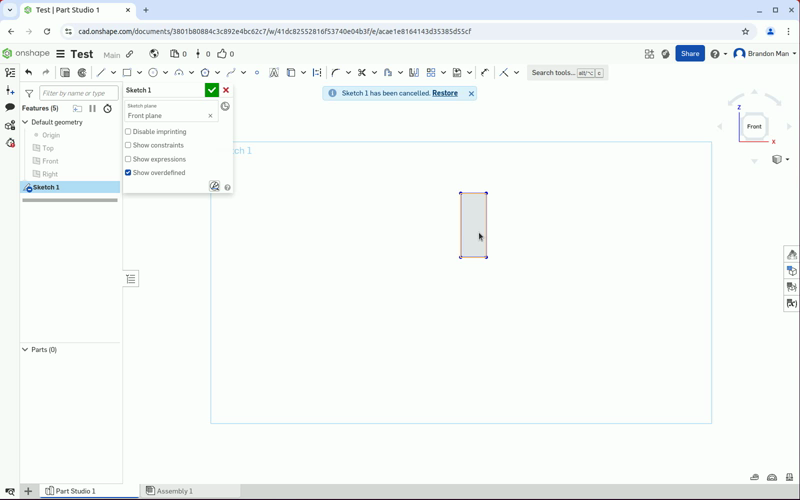
scroll(6)
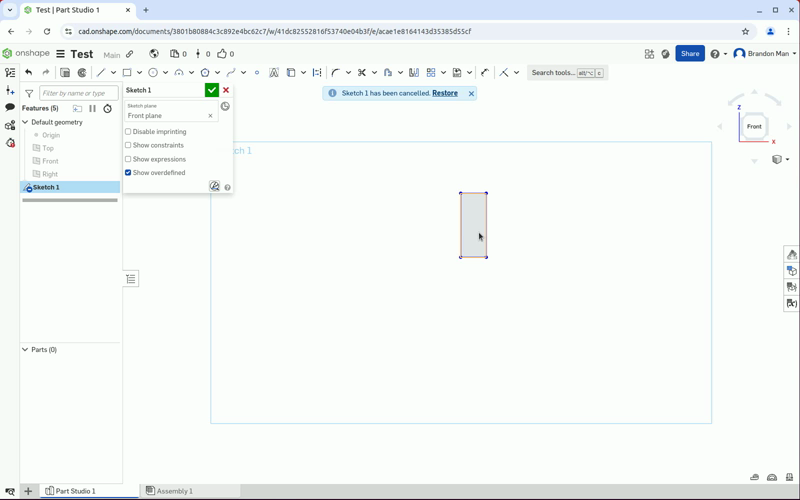
scroll(6)
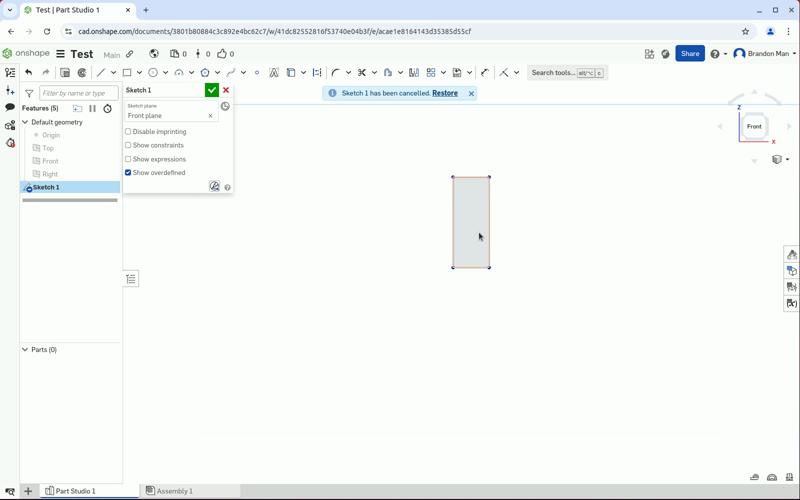
scroll(6)
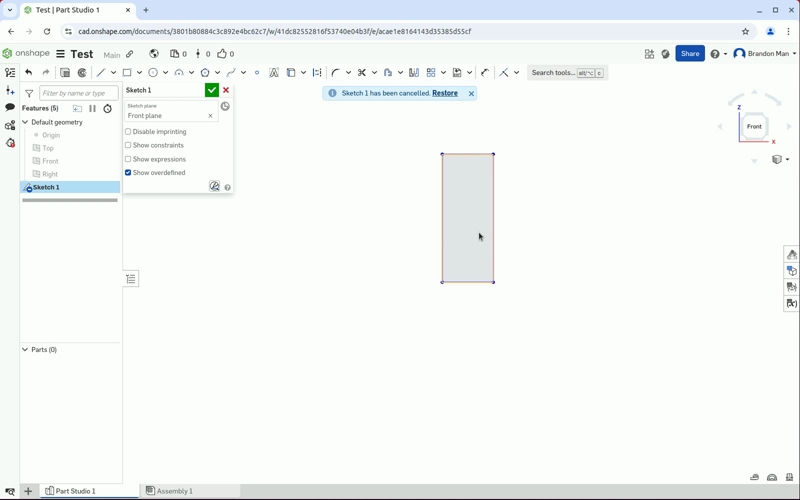
scroll(6)
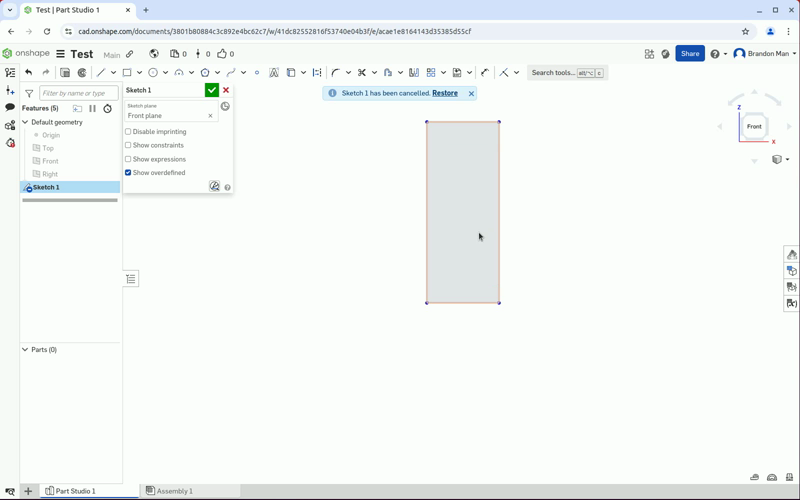
scroll(6)
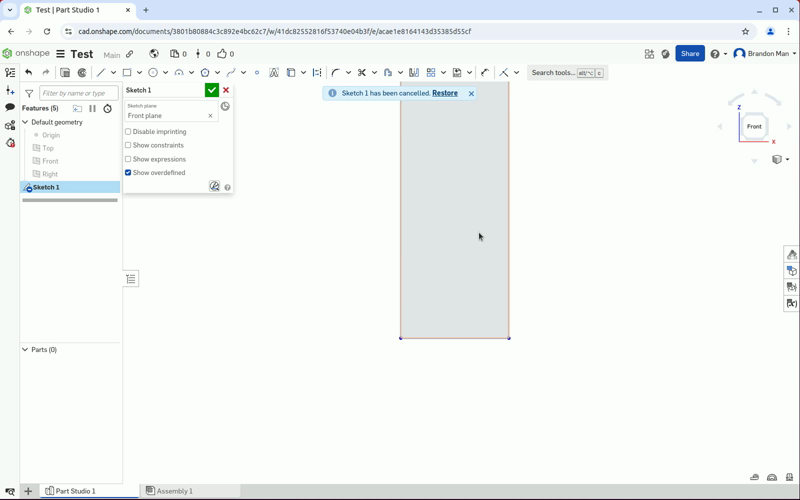
scroll(6)
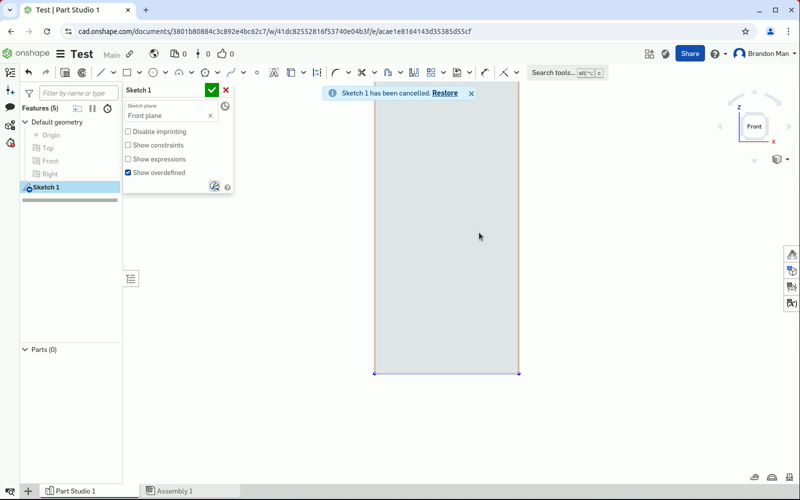
scroll(6)
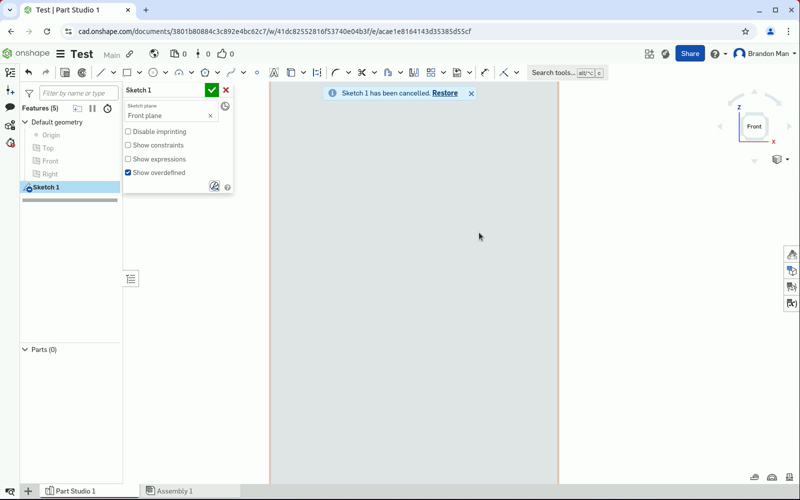
click(479, 232)
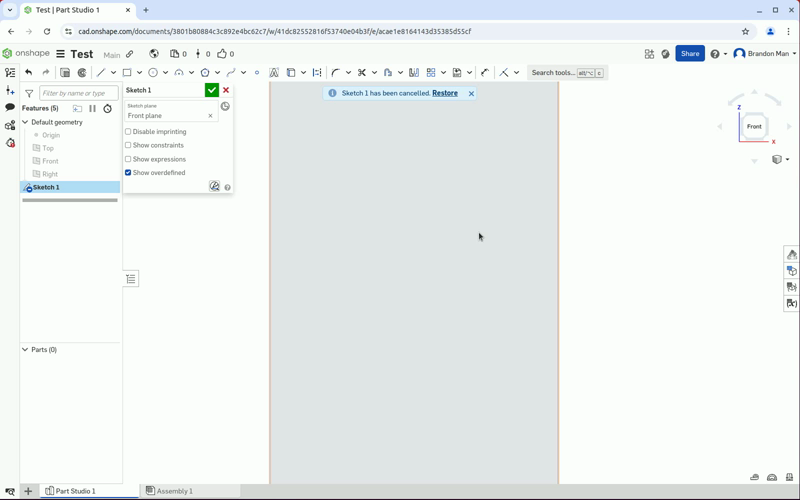
scroll(-6)
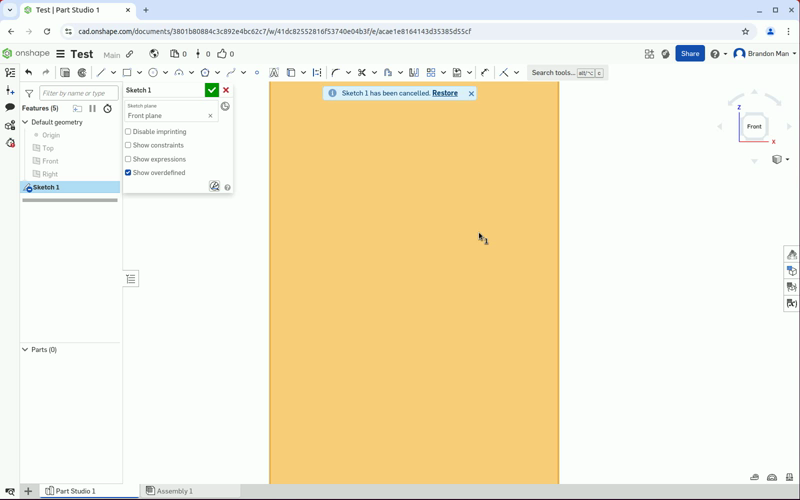
scroll(-6)
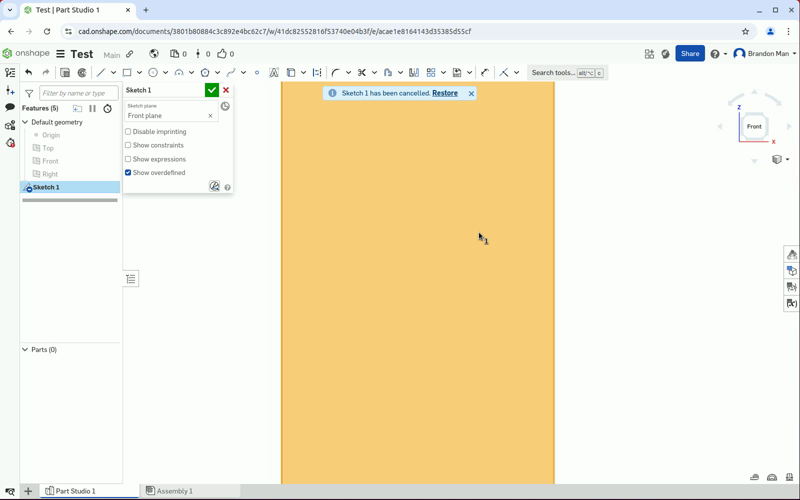
scroll(-6)
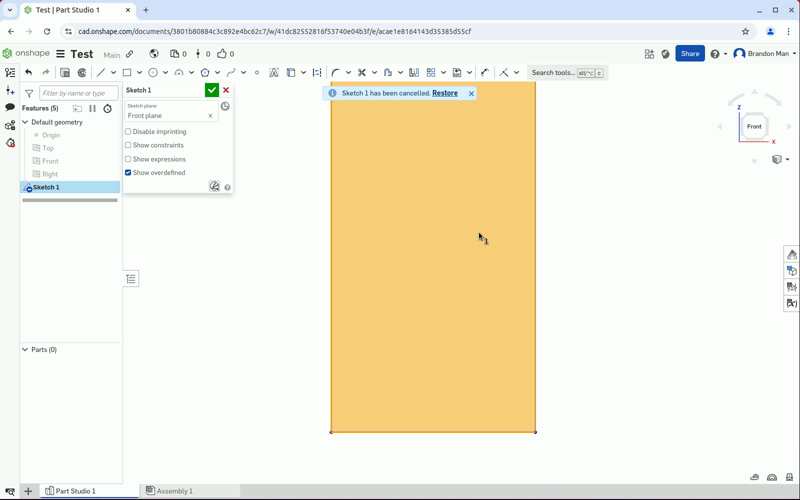
scroll(-6)
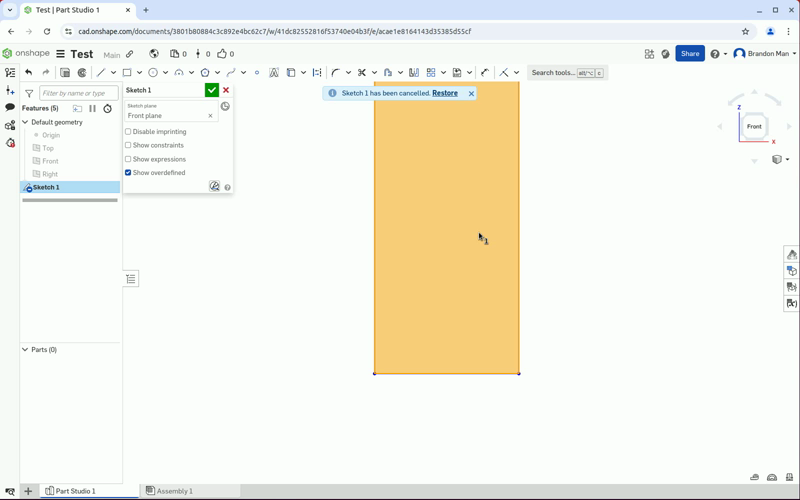
scroll(-6)
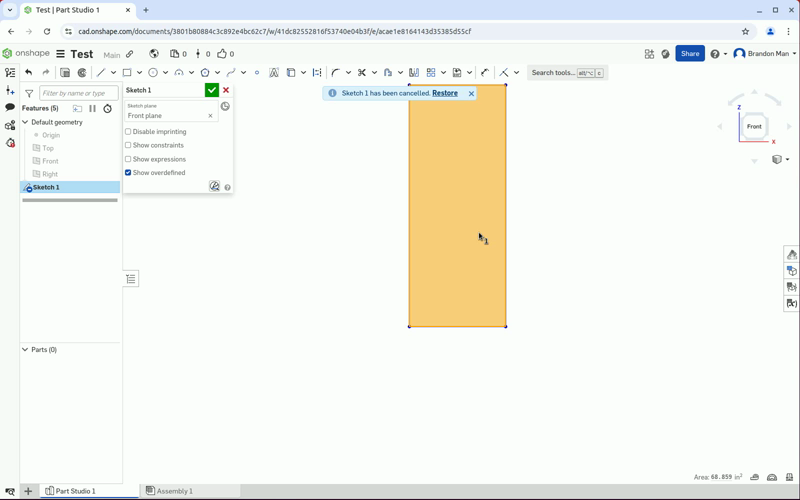
scroll(-6)
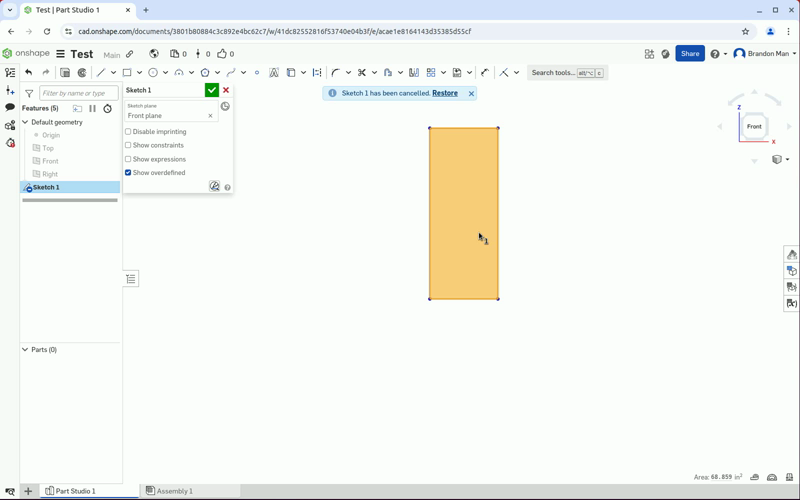
scroll(-6)
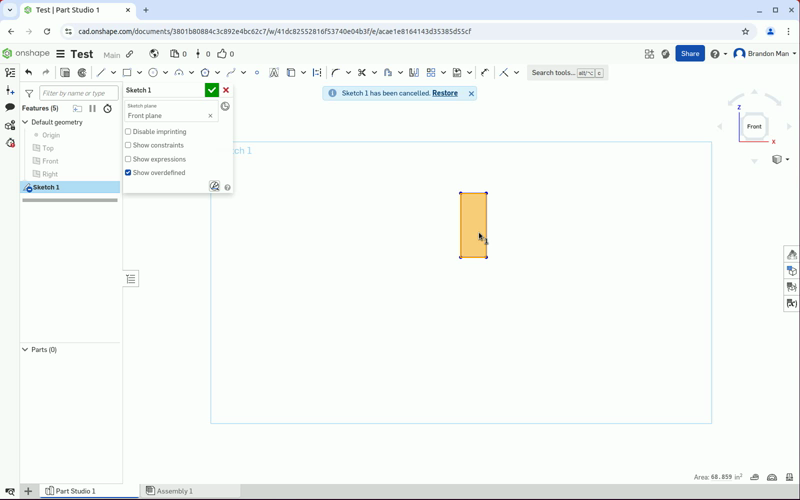
mouse_move(73, 352)
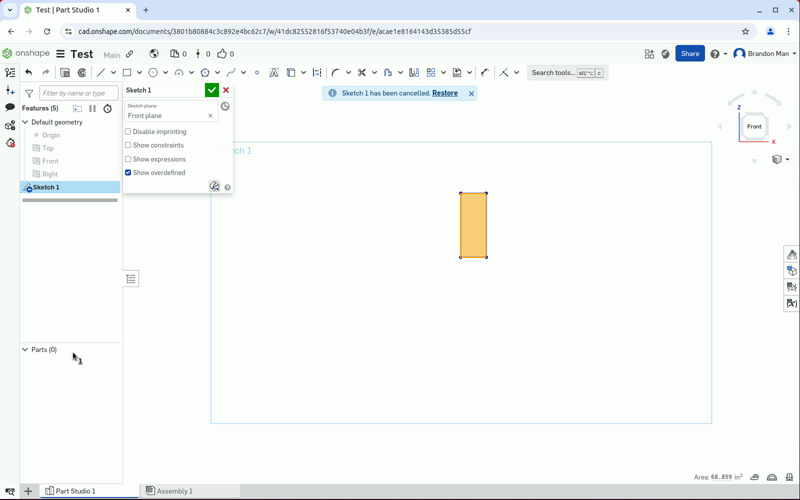
key(shift+y)
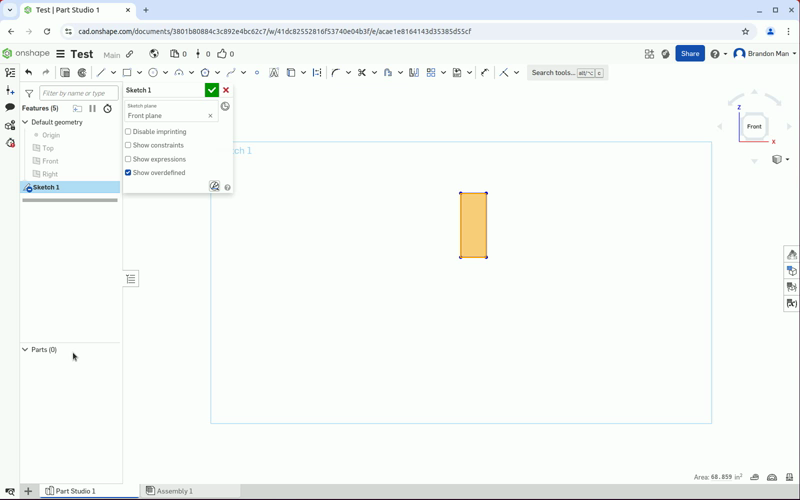
key(shift+e)
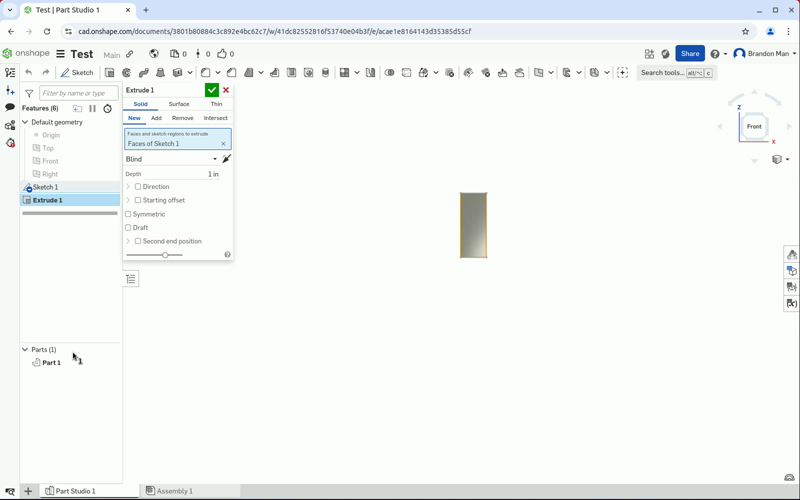
mouse_move(143, 106)
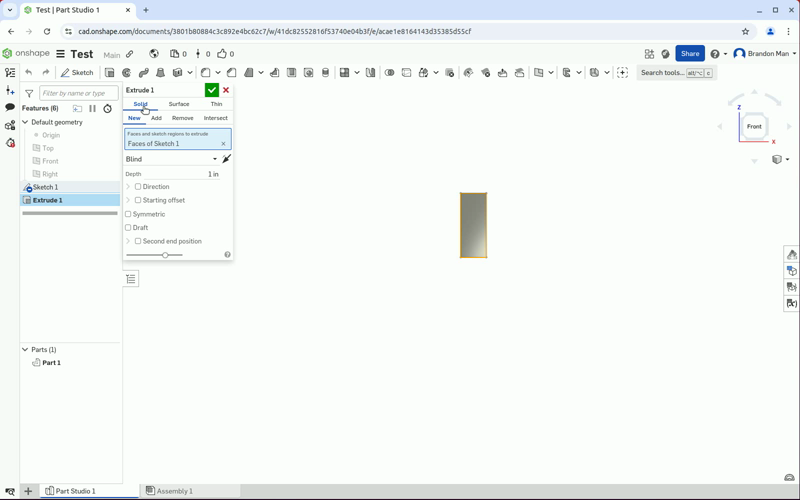
click(143, 106)
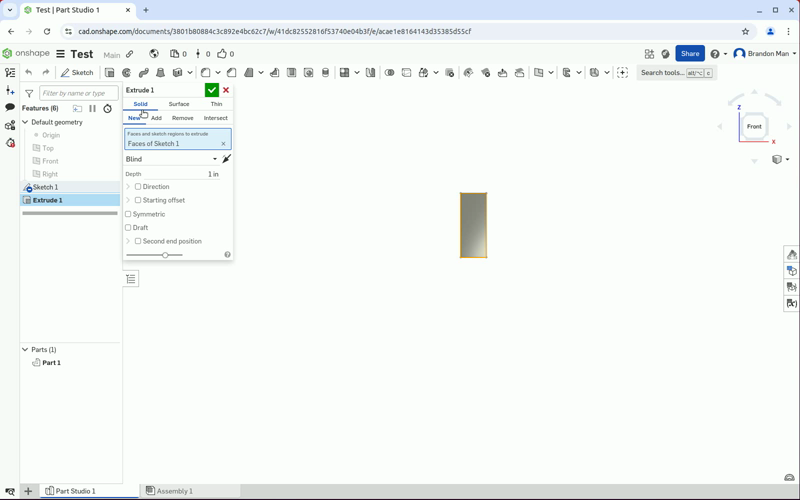
mouse_move(137, 120)
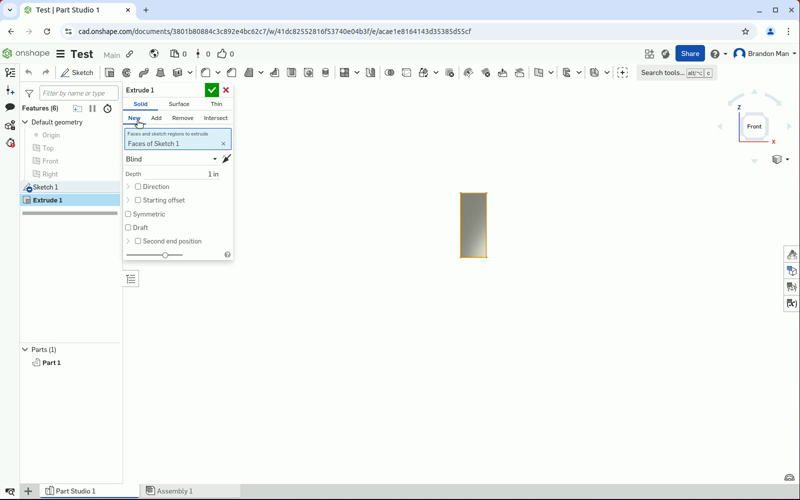
click(137, 120)
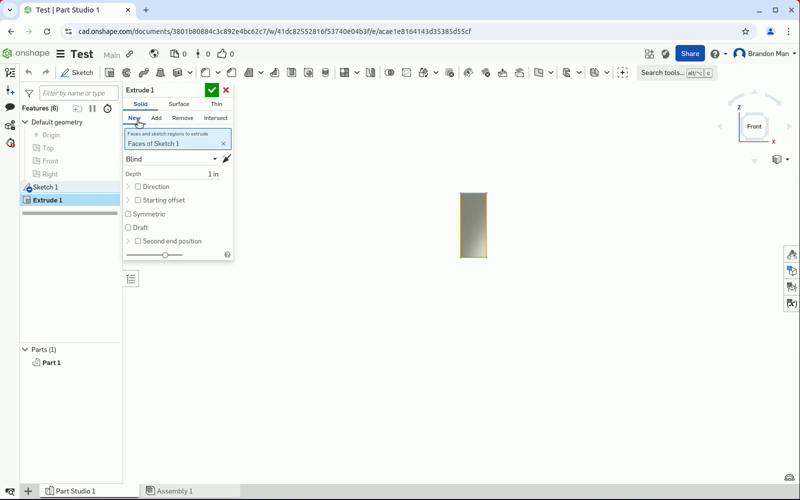
key(tab, 4)
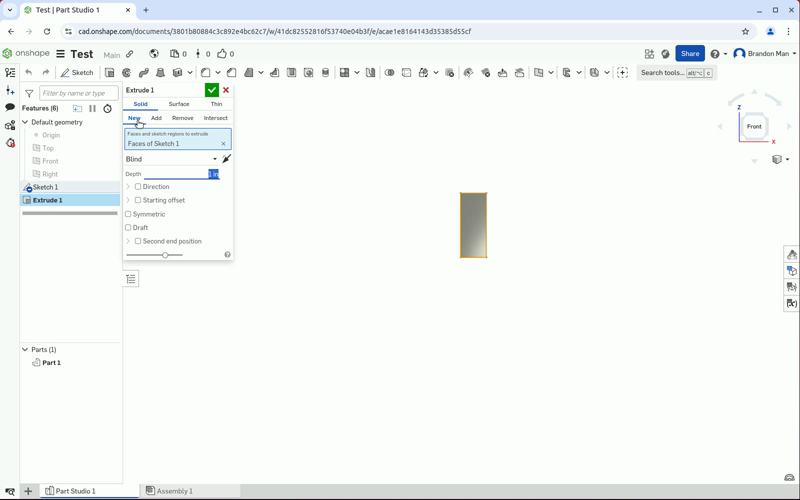
text(10.351)
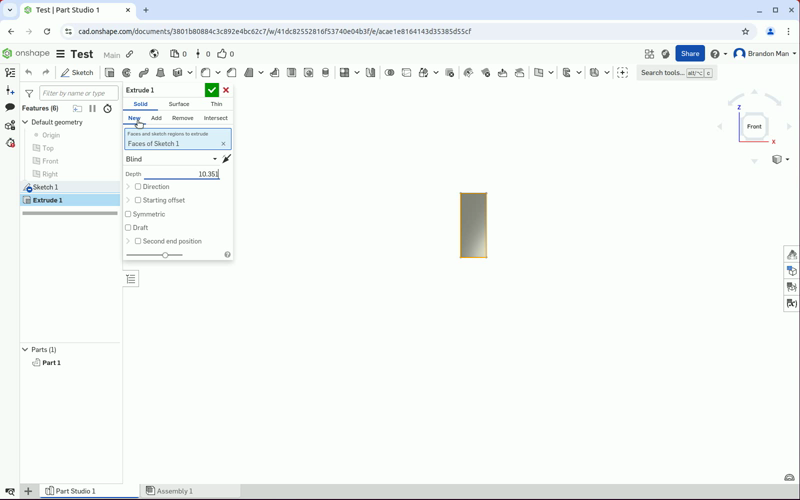
key(enter)
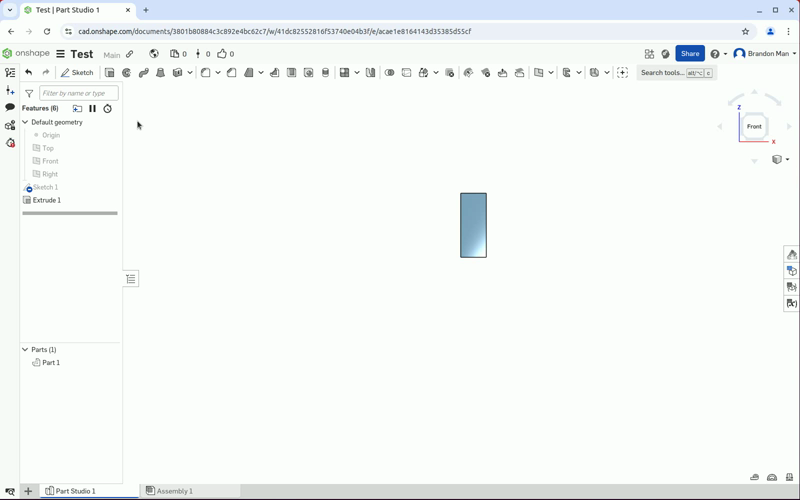
key(shift+h)
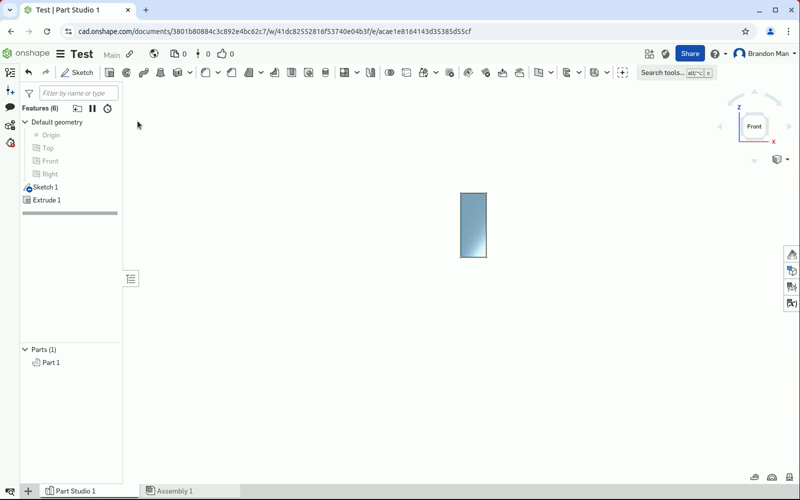
key(shift+h)
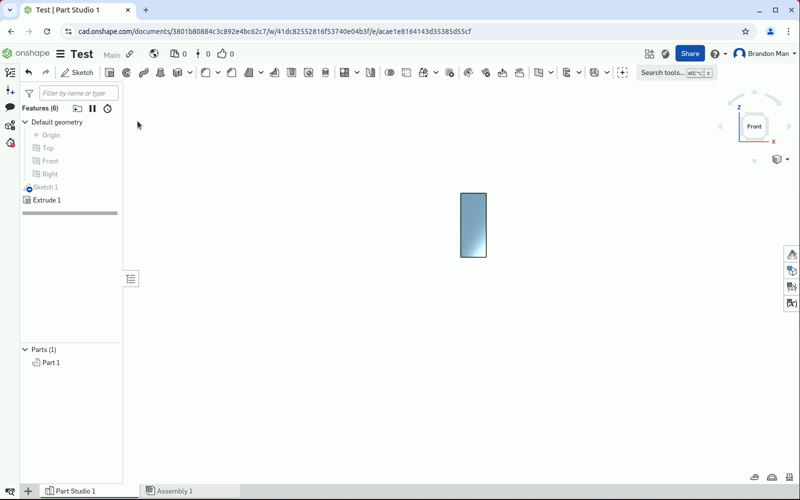
mouse_move(73, 189)
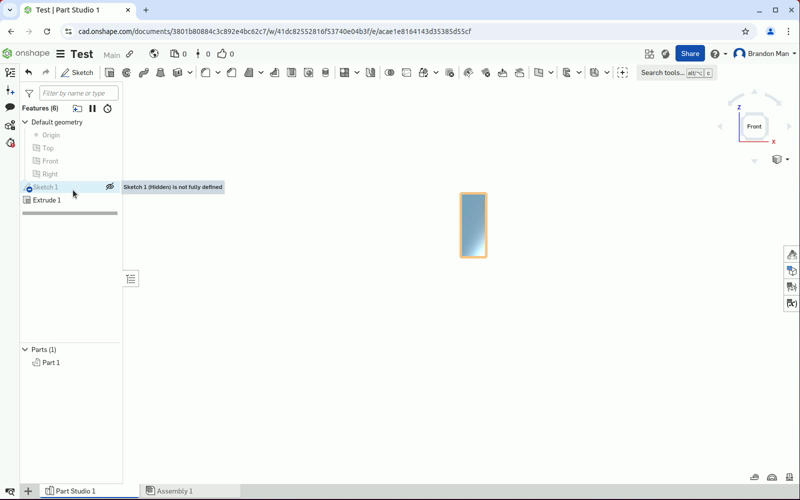
click(73, 189)
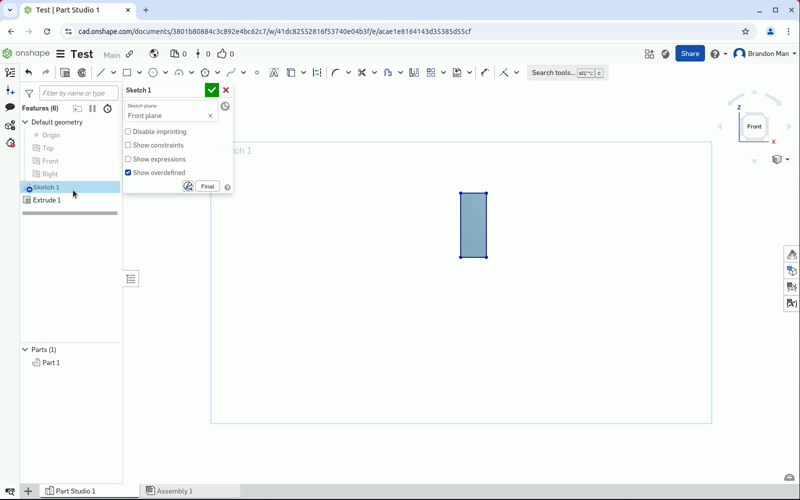
mouse_move(229, 92)
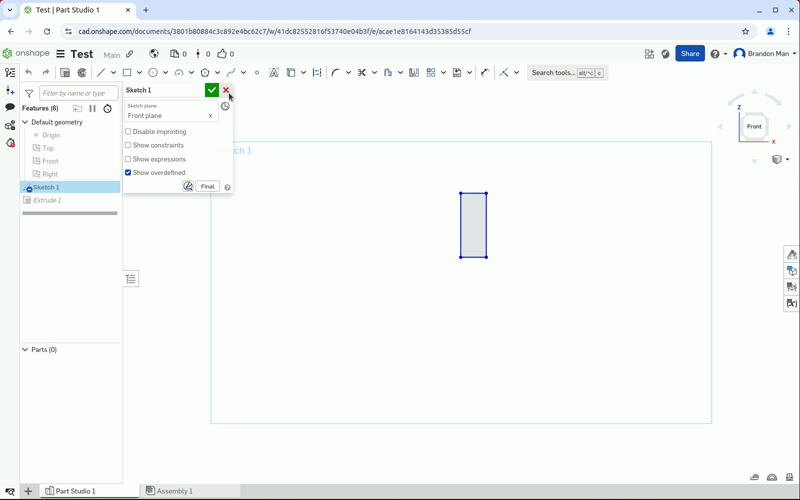
click(229, 92)
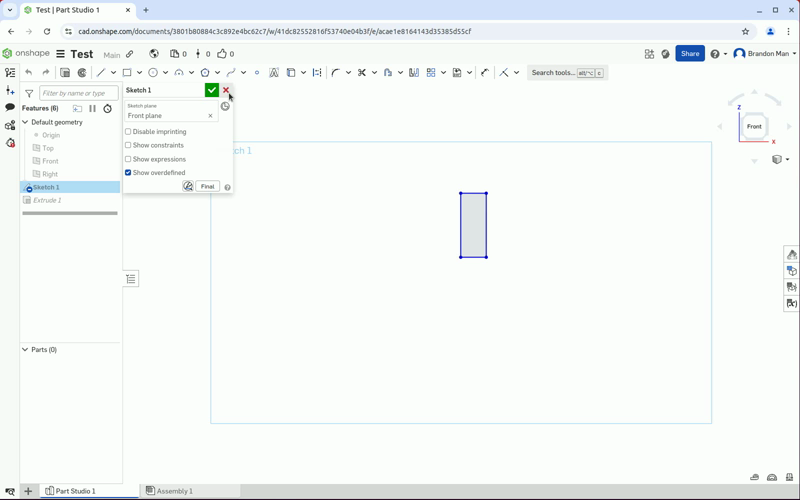
key(shift+s)
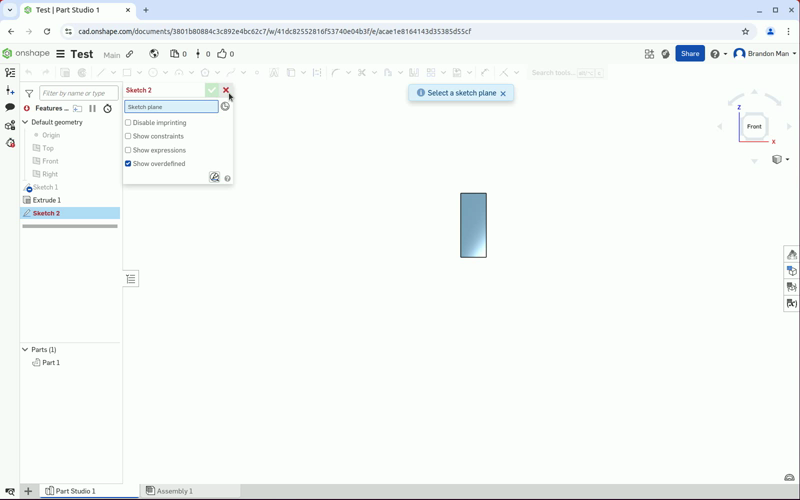
mouse_move(73, 163)
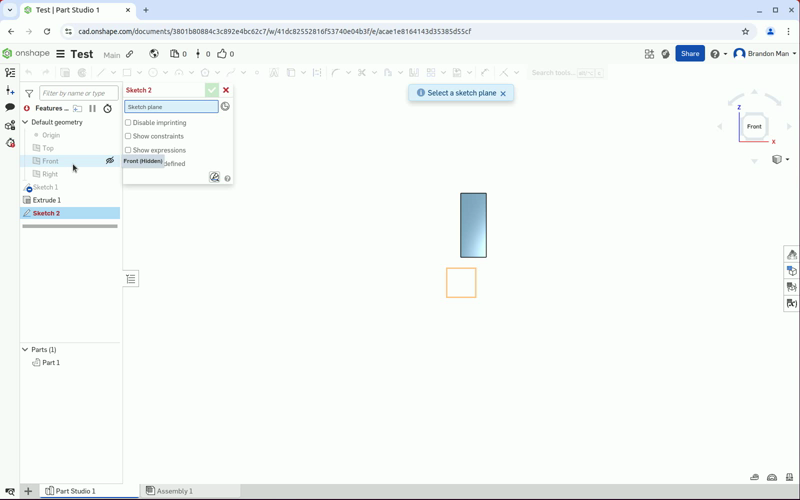
click(73, 163)
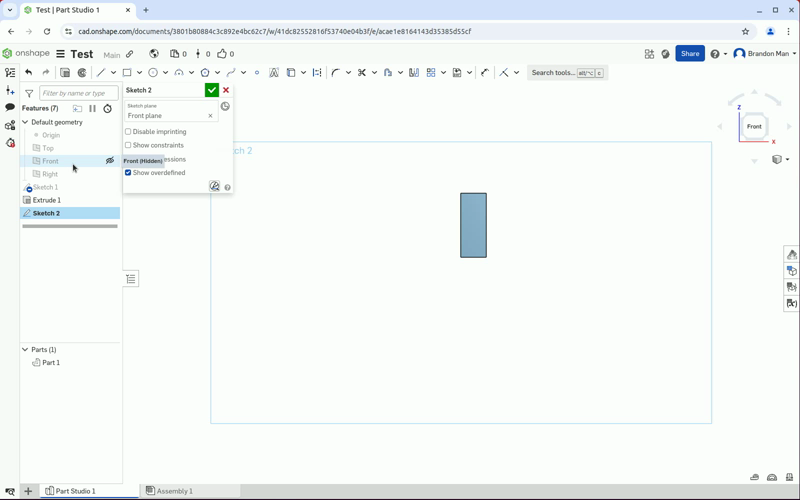
mouse_move(73, 352)
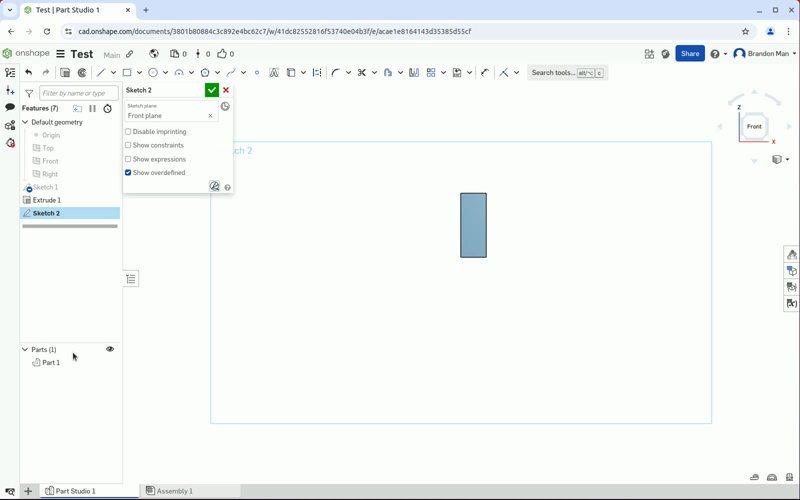
key(y)
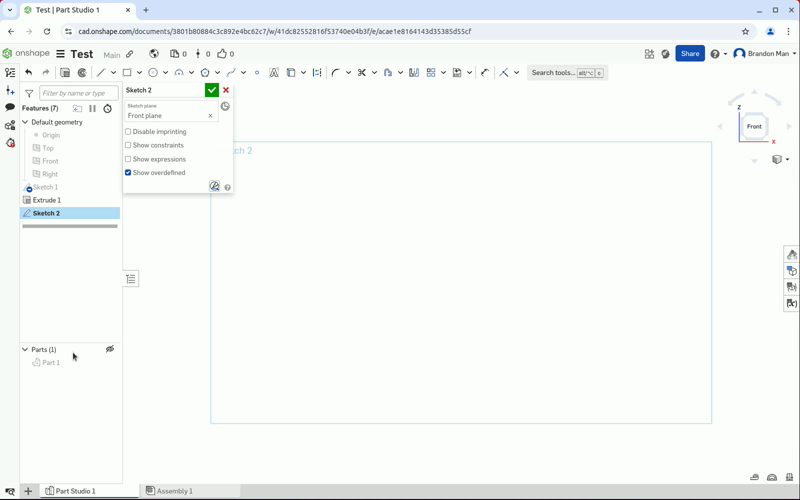
key(l)
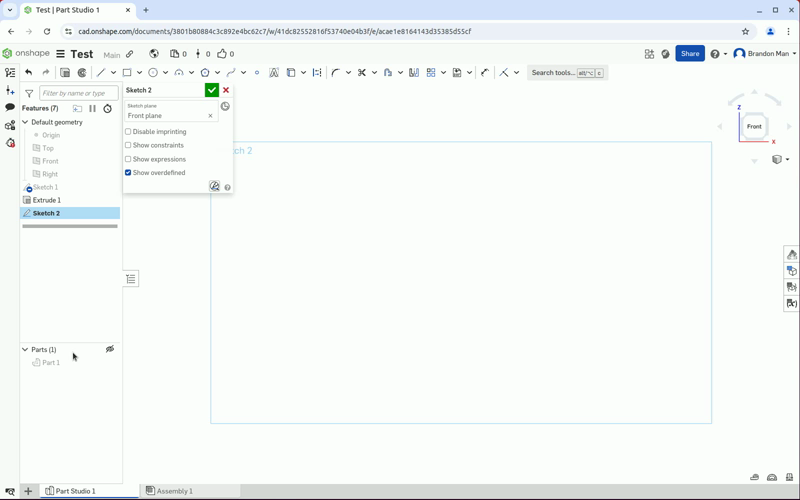
key_down(shift)
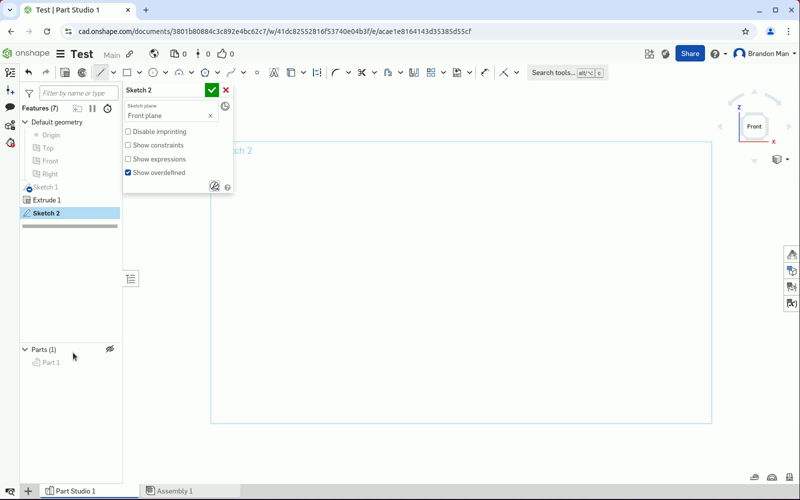
mouse_move(460, 282)
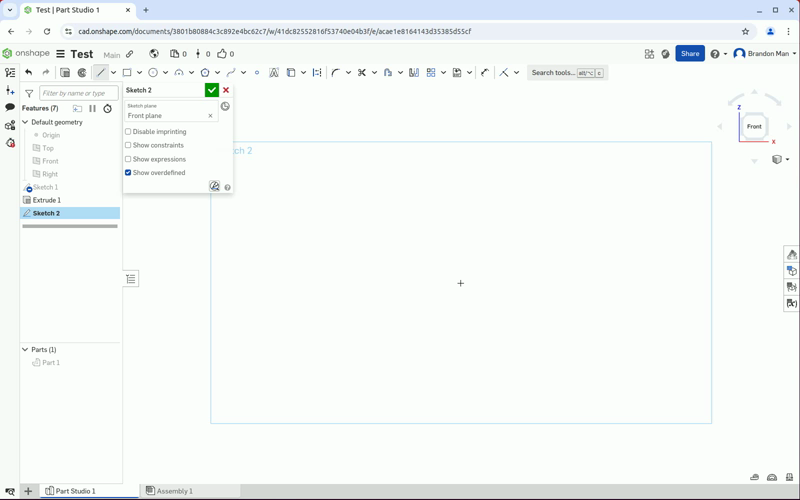
click(460, 282)
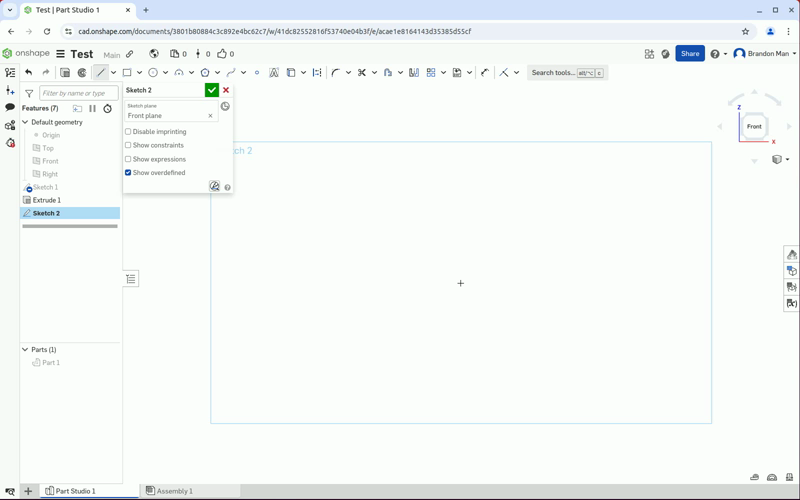
key_up(shift)
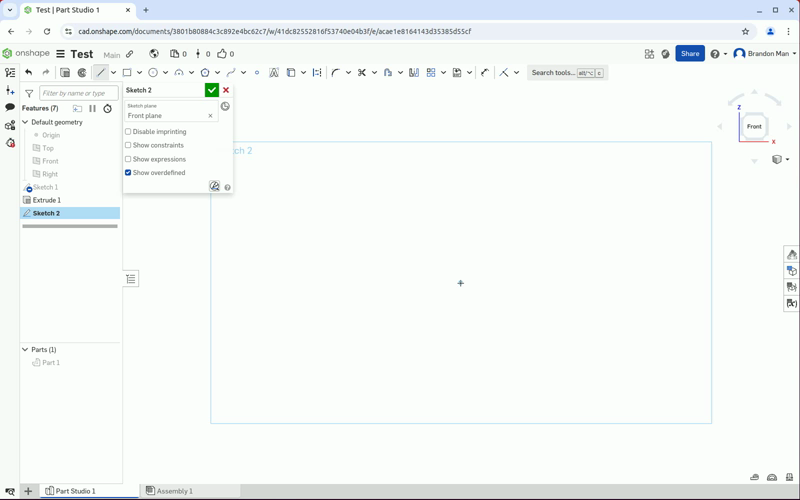
key_down(shift)
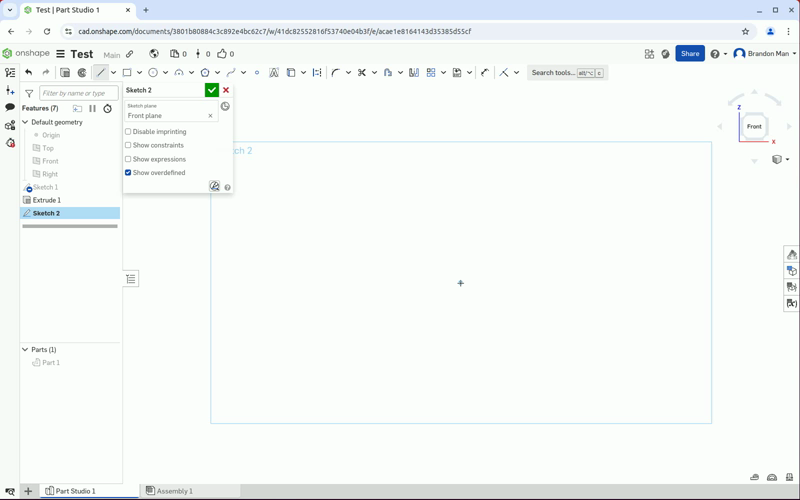
mouse_move(490, 282)
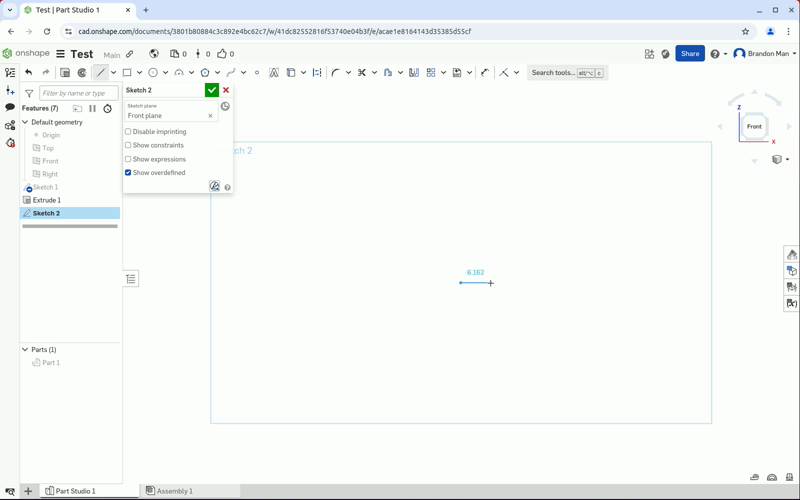
mouse_move(487, 282)
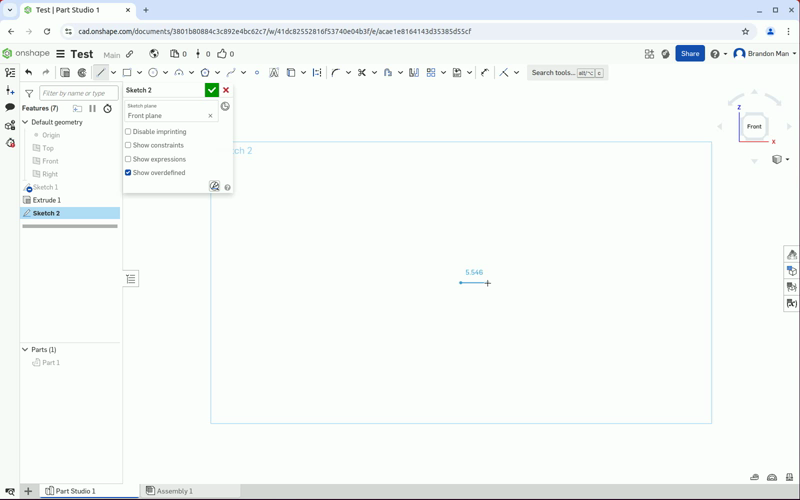
click(487, 282)
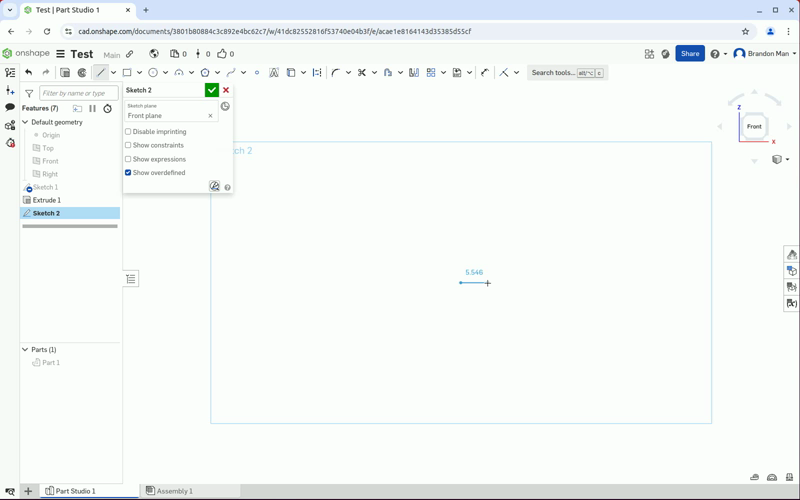
key_up(shift)
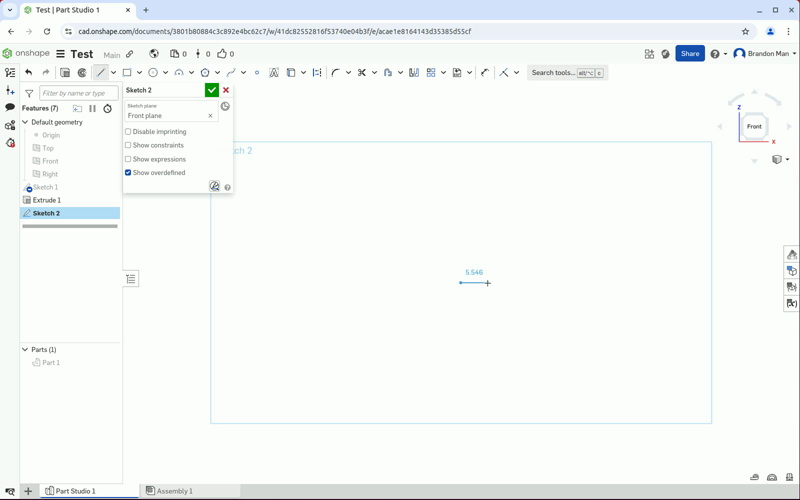
key_down(shift)
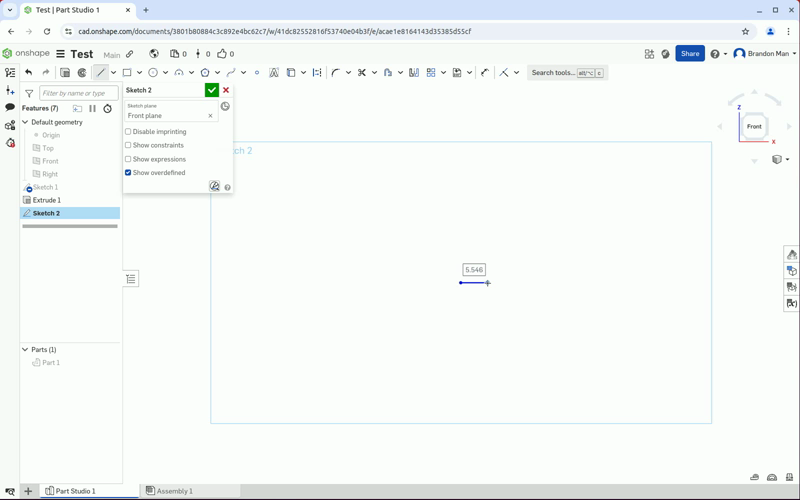
mouse_move(517, 282)
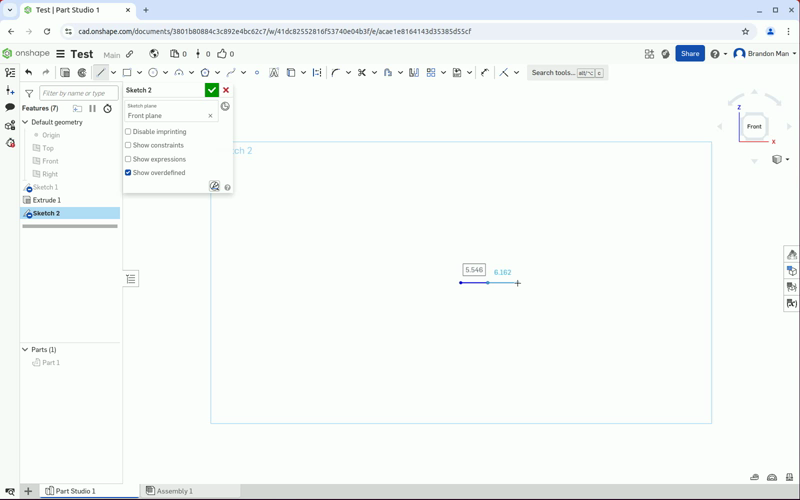
mouse_move(487, 256)
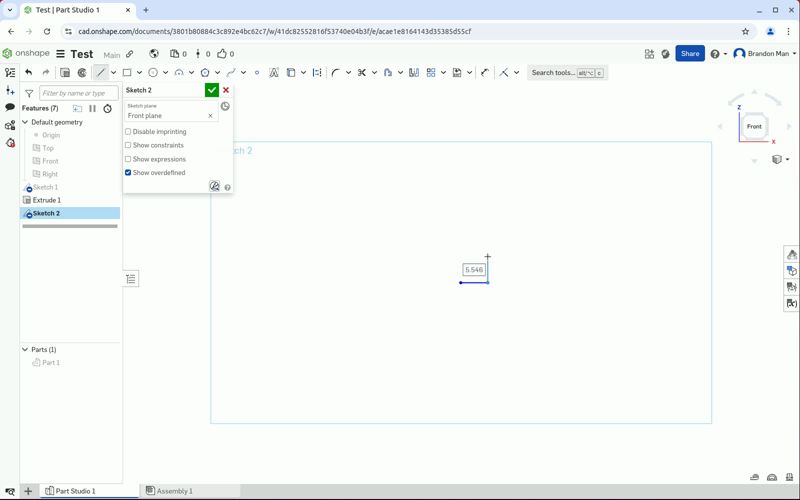
click(487, 256)
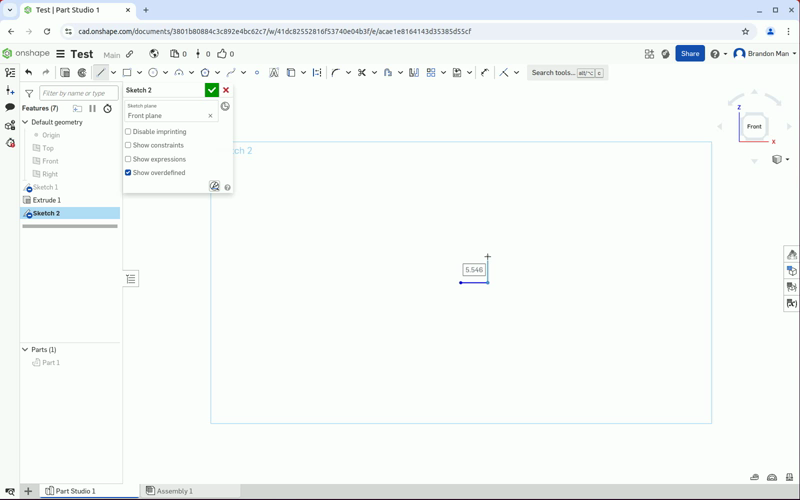
key_up(shift)
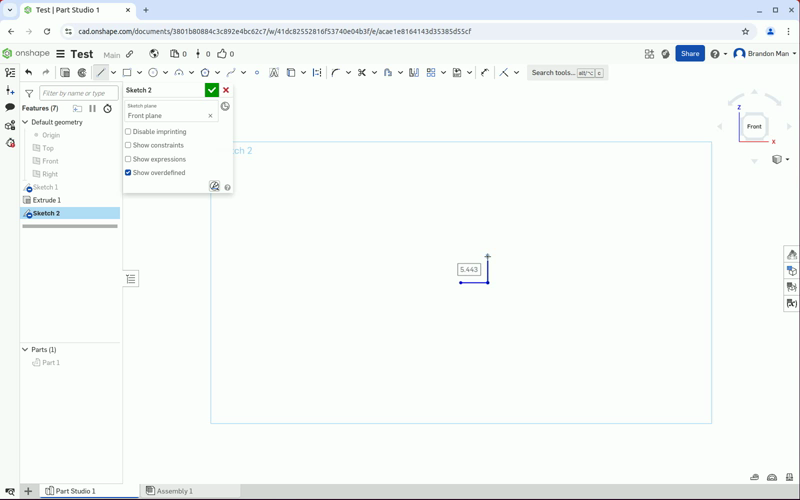
key_down(shift)
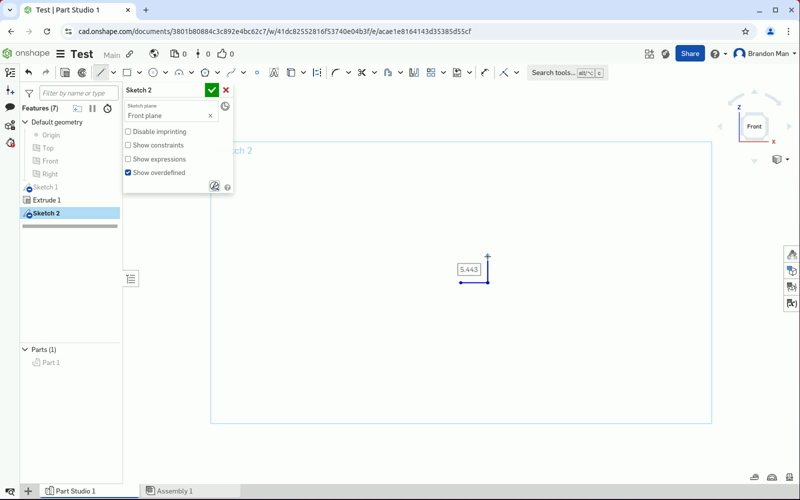
mouse_move(517, 256)
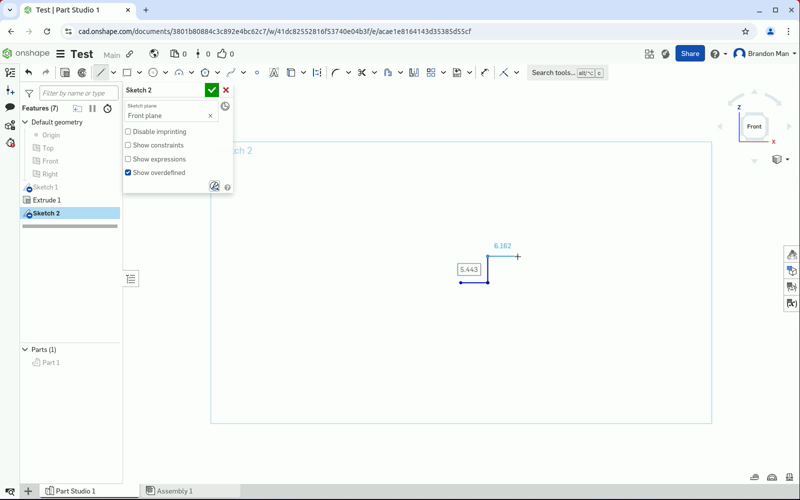
mouse_move(460, 256)
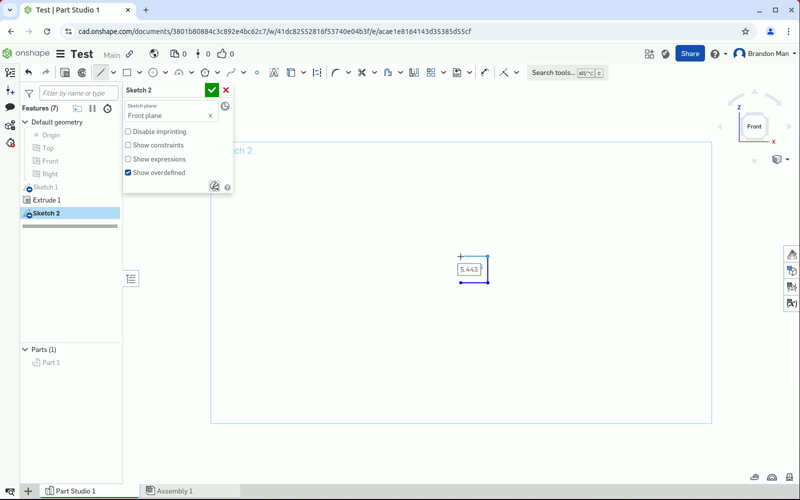
click(460, 256)
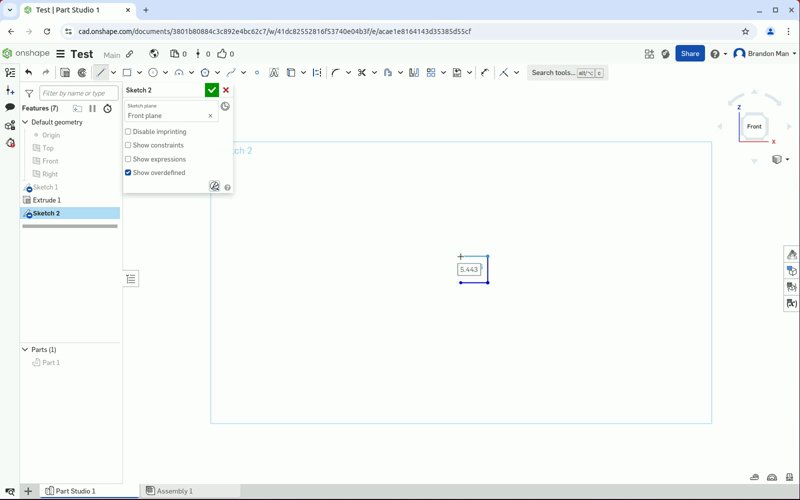
key_up(shift)
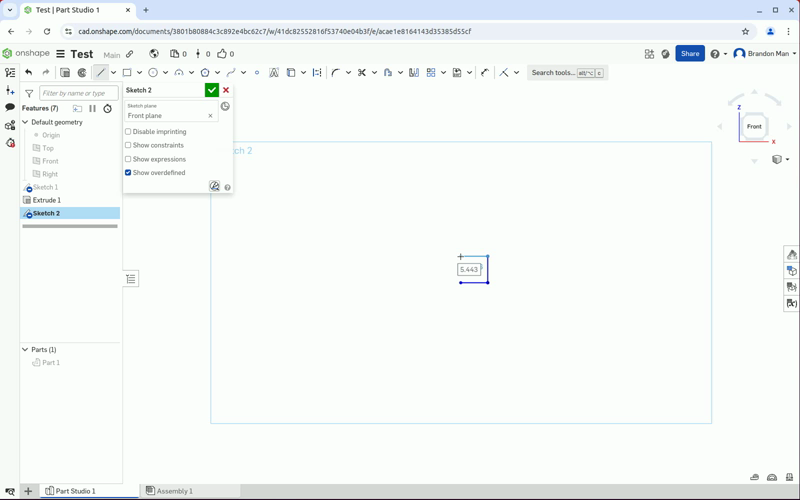
mouse_move(490, 256)
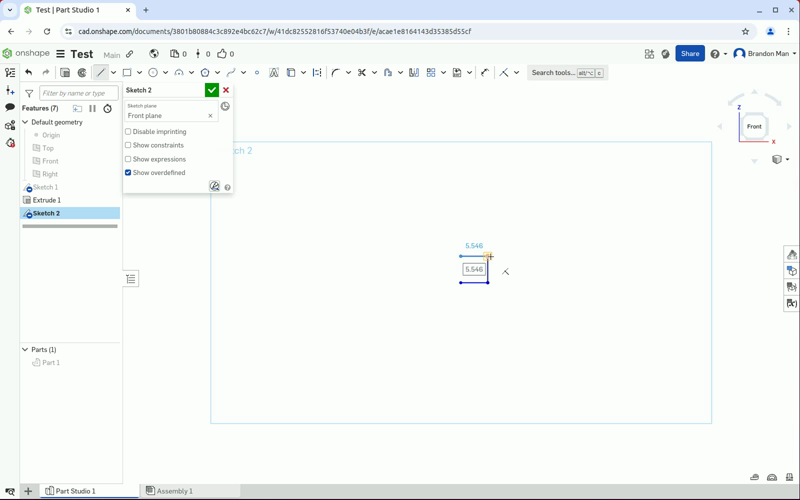
key_down(shift)
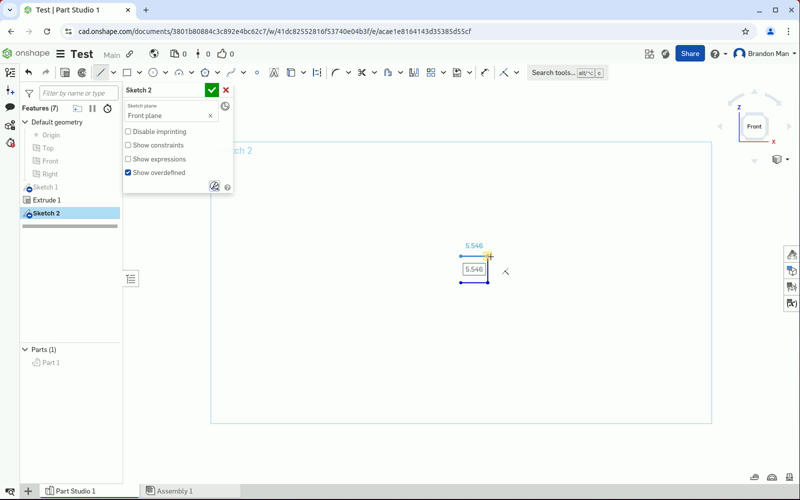
mouse_move(460, 282)
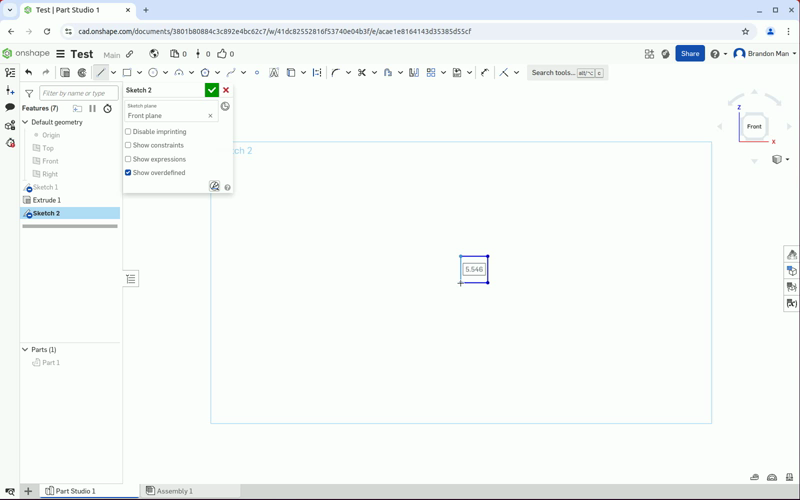
key_up(shift)
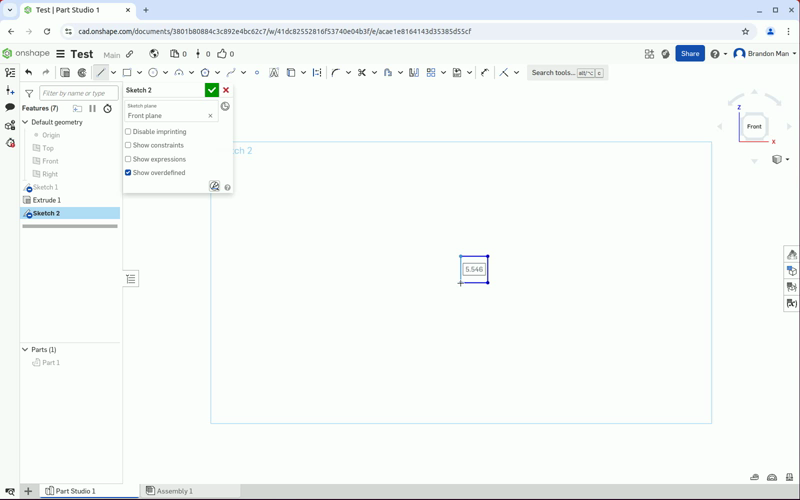
click(460, 282)
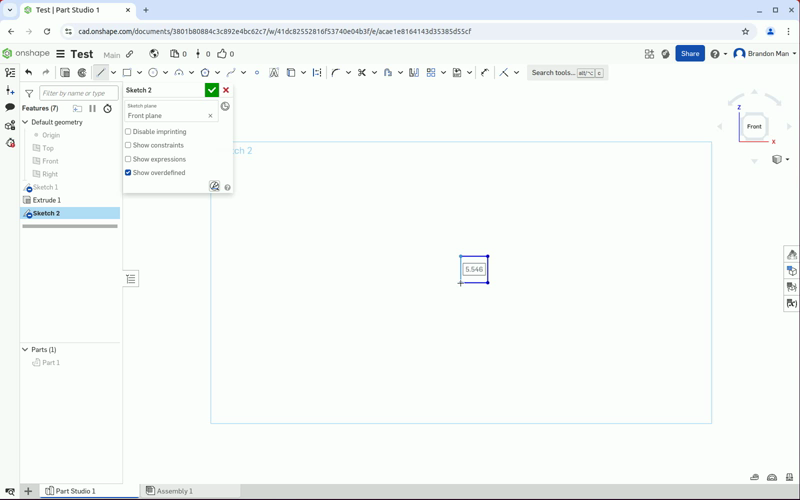
key(esc)
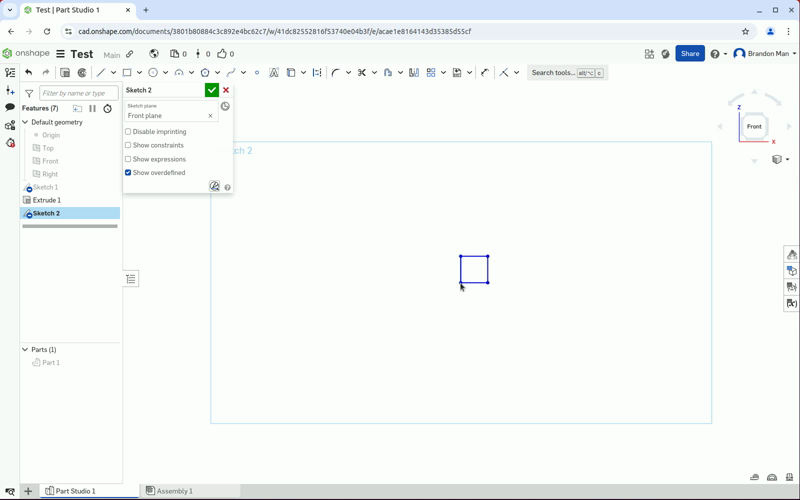
mouse_move(468, 275)
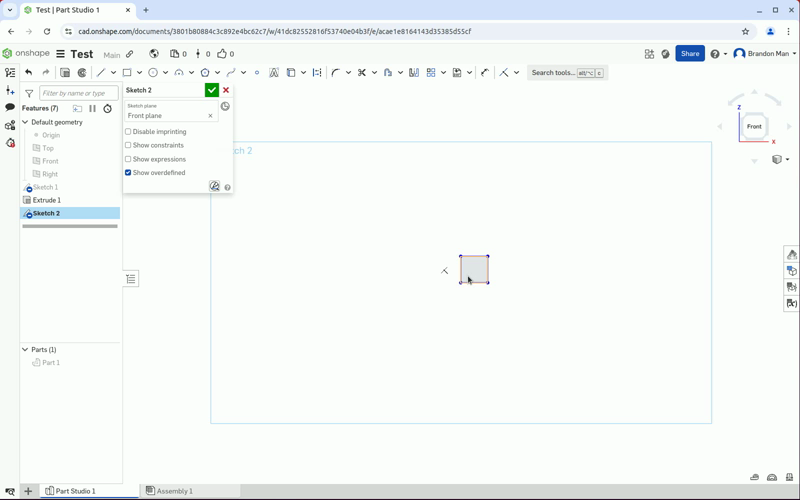
scroll(6)
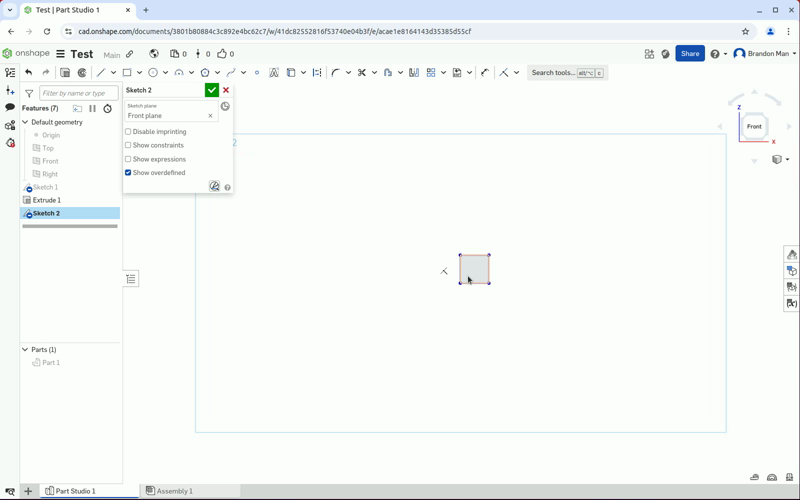
scroll(6)
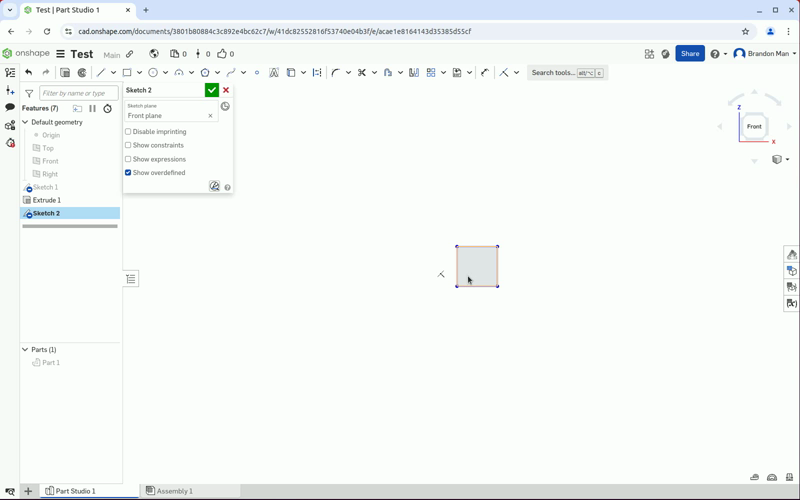
scroll(6)
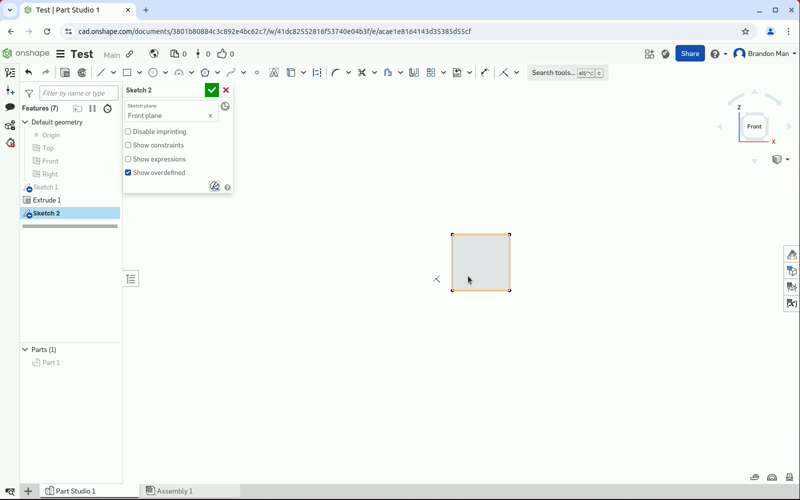
scroll(6)
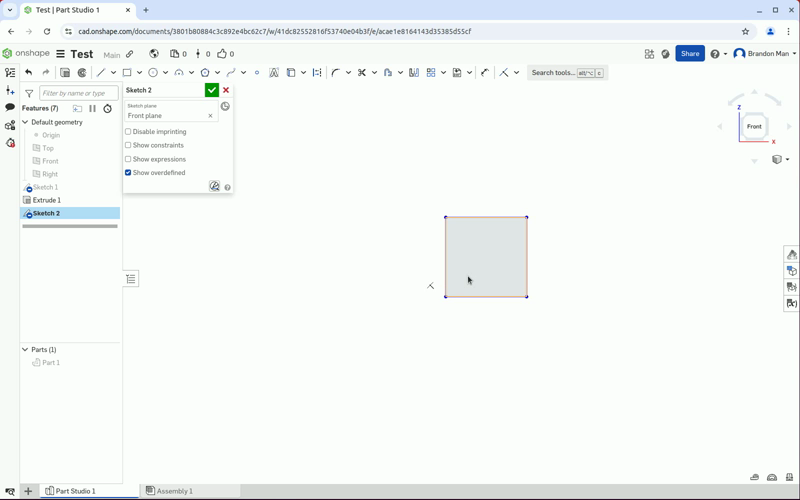
scroll(6)
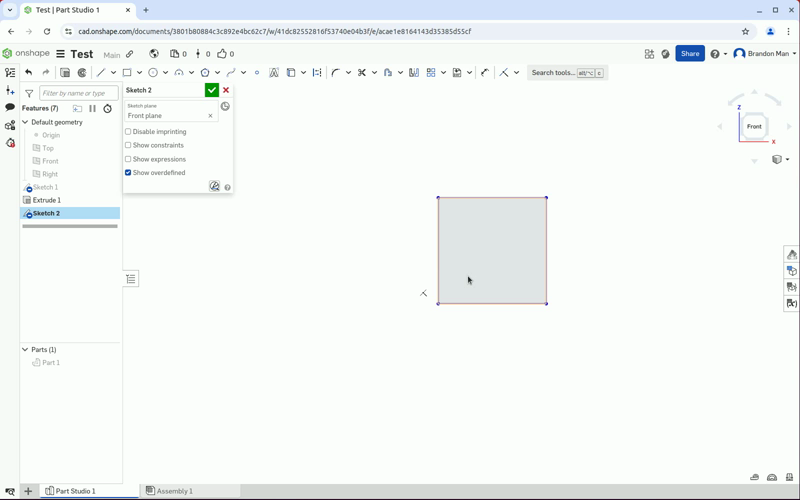
scroll(6)
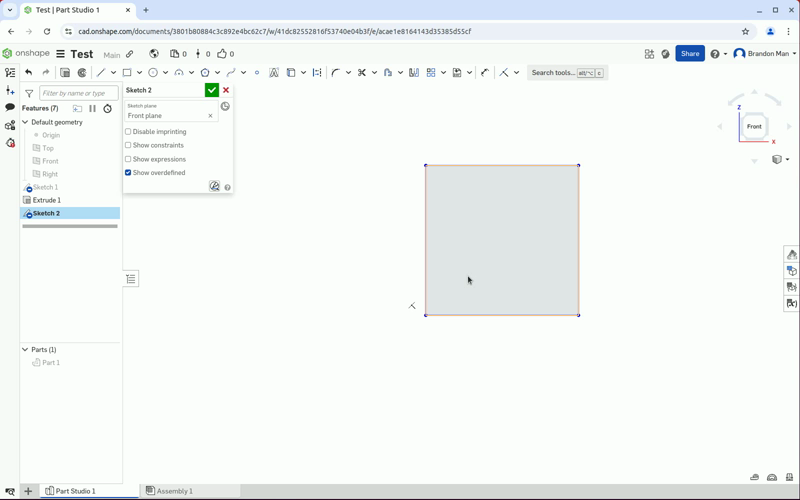
scroll(6)
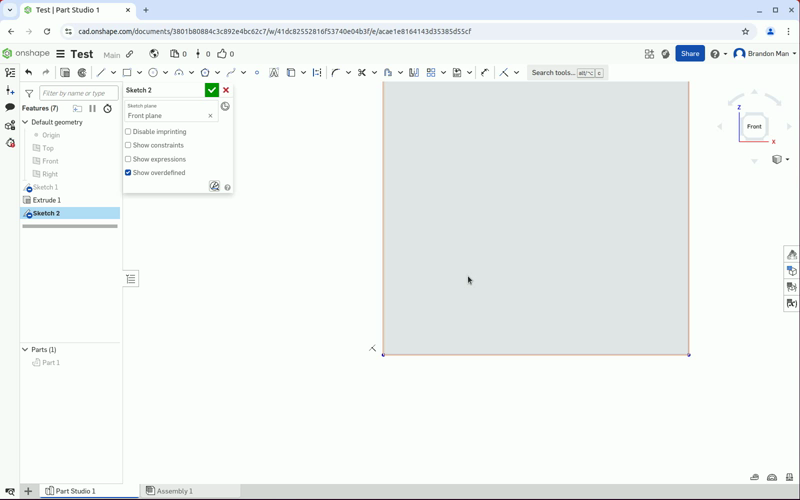
click(468, 275)
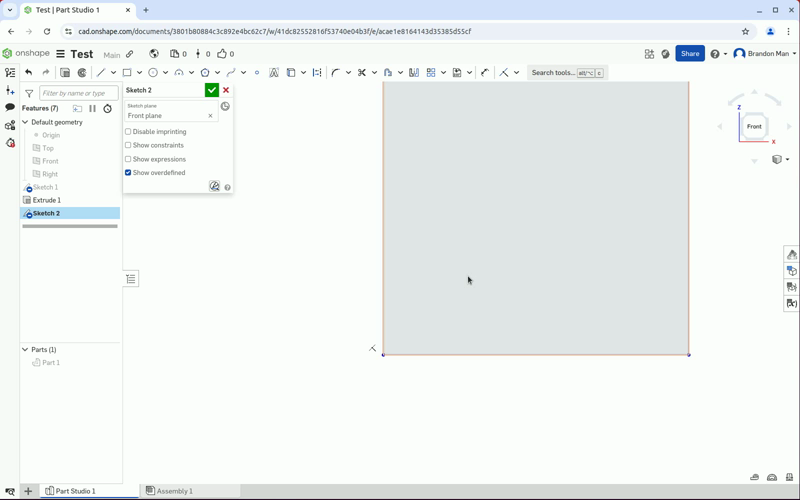
scroll(-6)
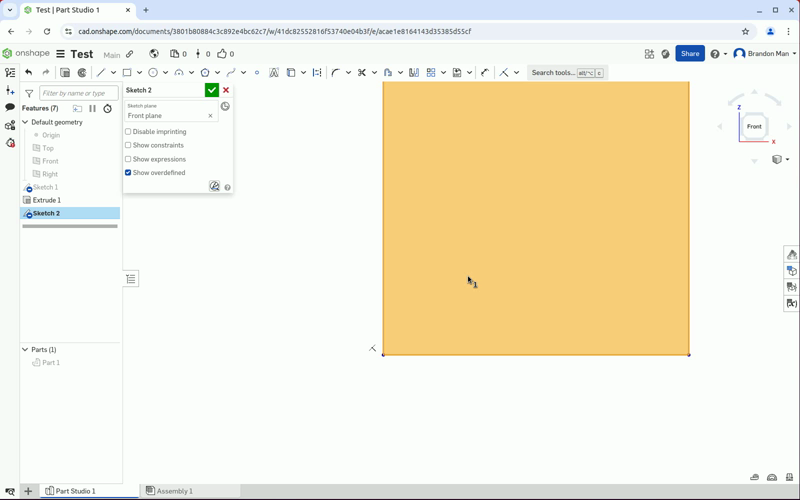
scroll(-6)
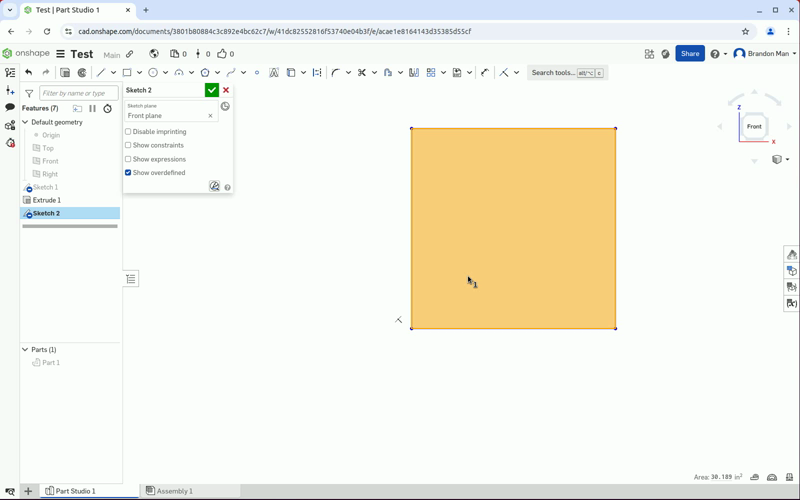
scroll(-6)
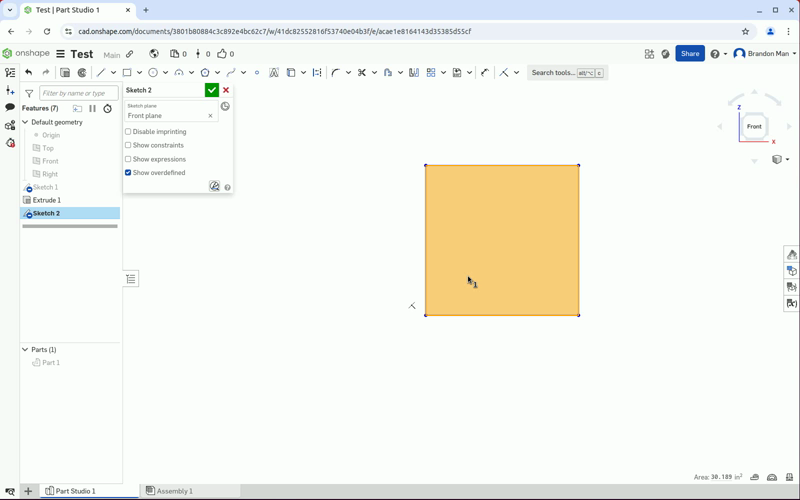
scroll(-6)
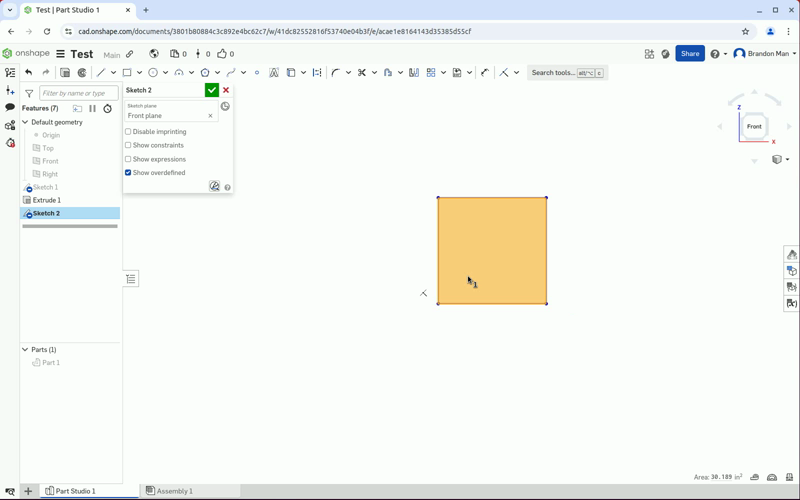
scroll(-6)
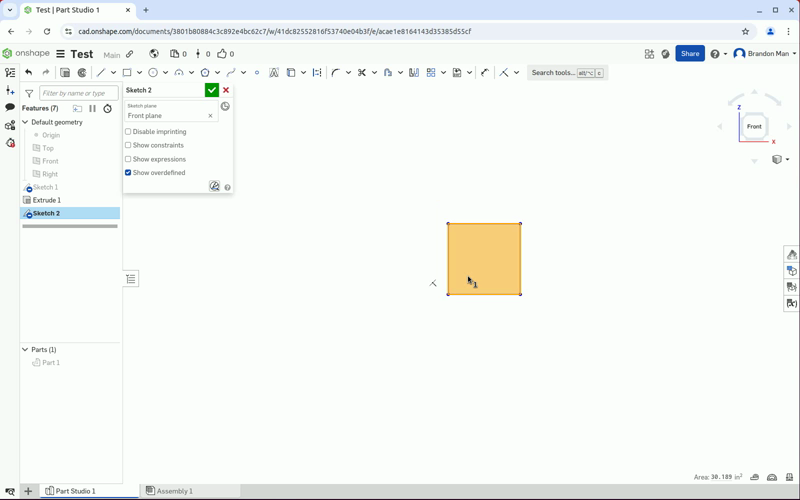
scroll(-6)
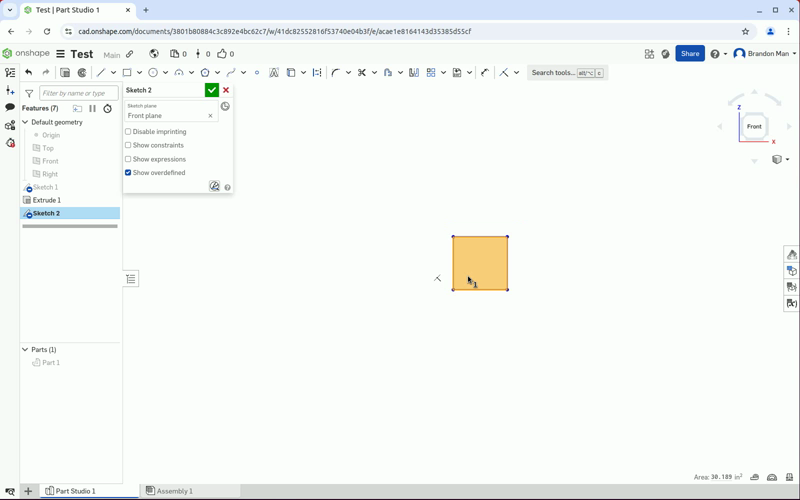
scroll(-6)
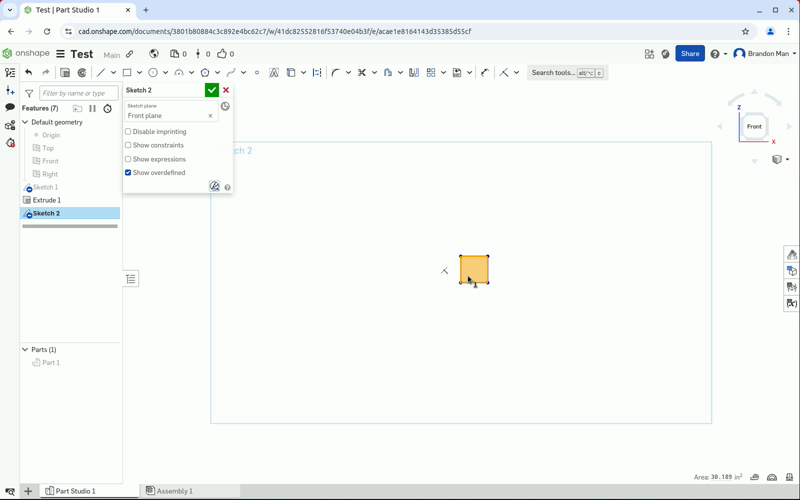
mouse_move(73, 352)
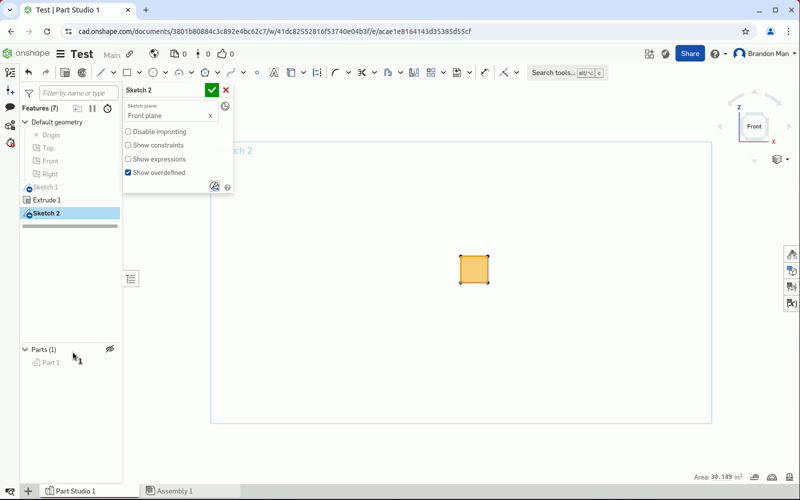
key(shift+y)
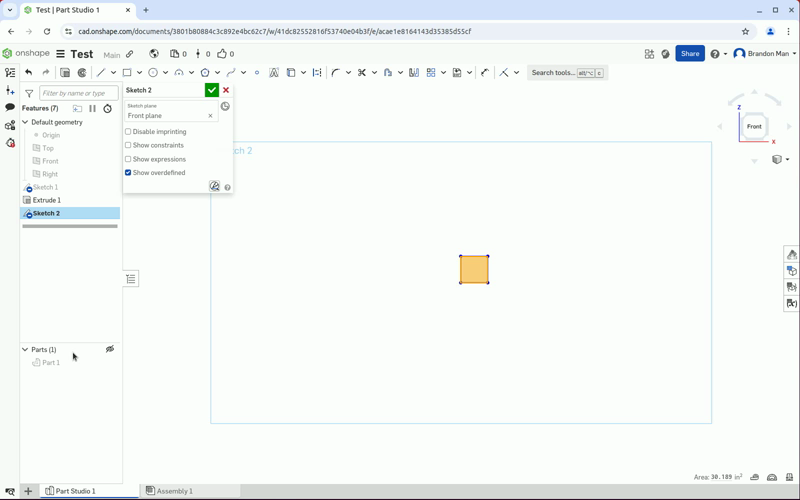
key(shift+e)
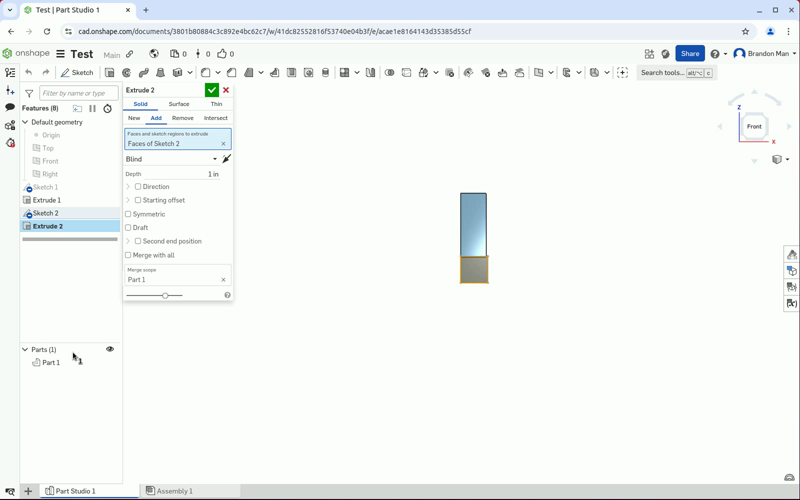
mouse_move(143, 106)
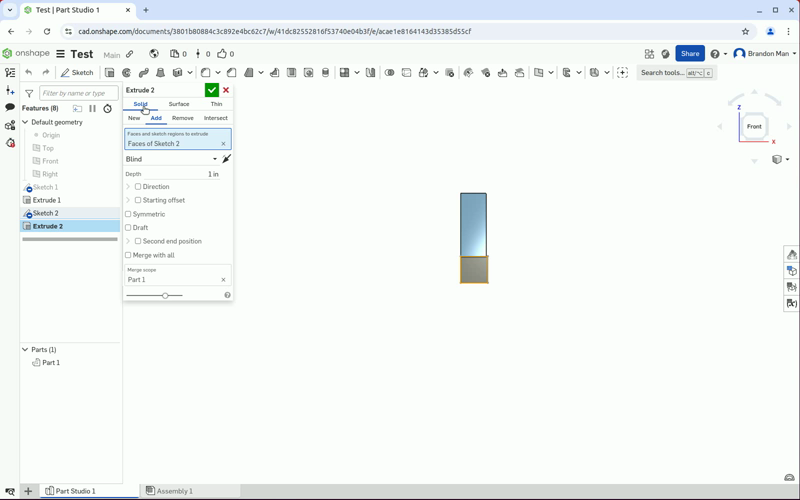
click(143, 106)
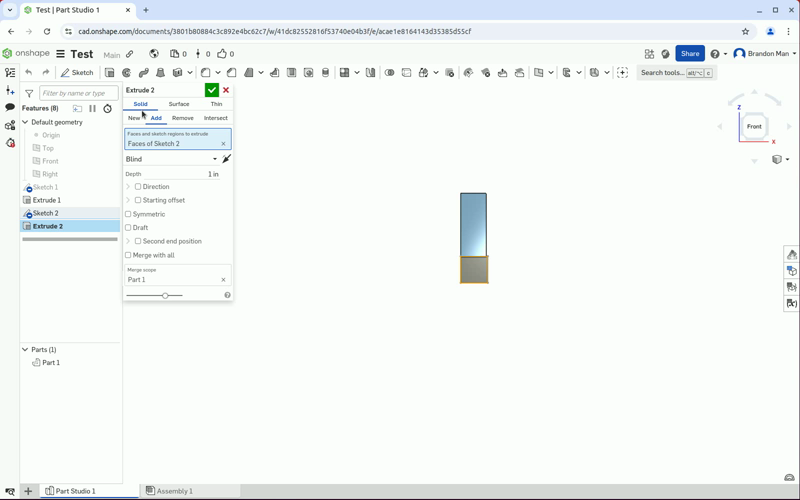
mouse_move(137, 120)
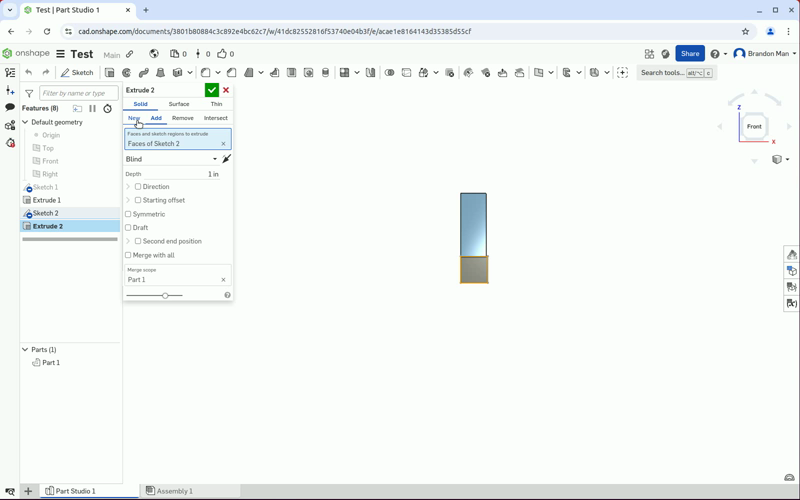
click(137, 120)
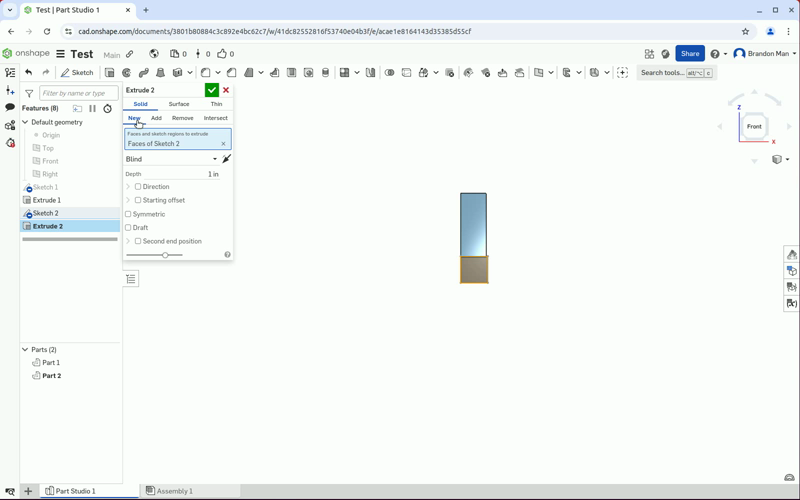
key(tab, 4)
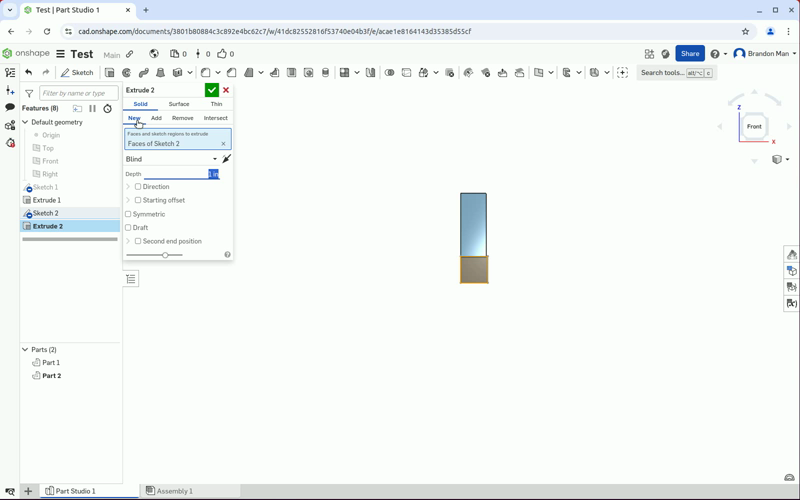
text(10.351)
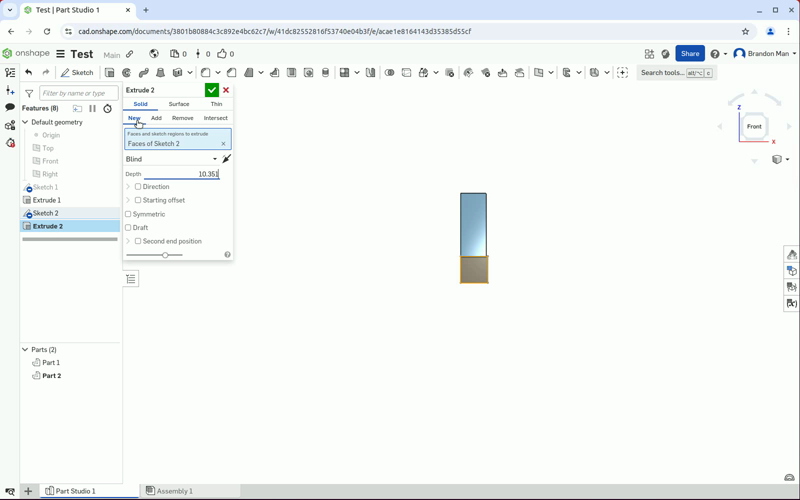
key(enter)
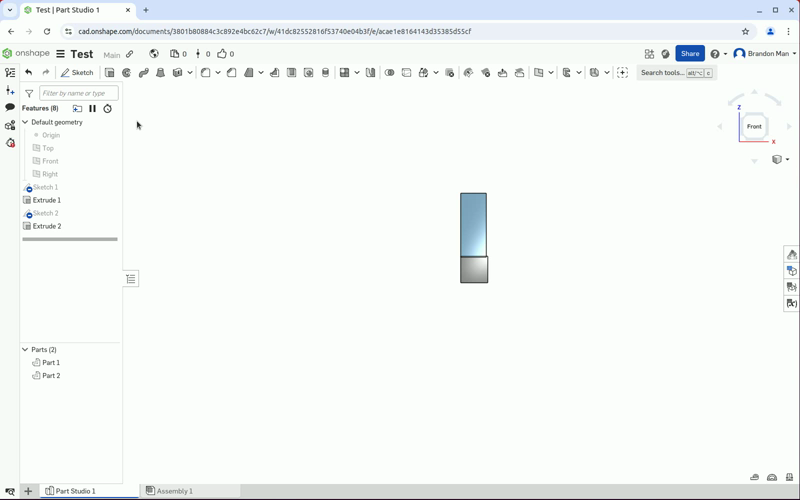
key(shift+h)
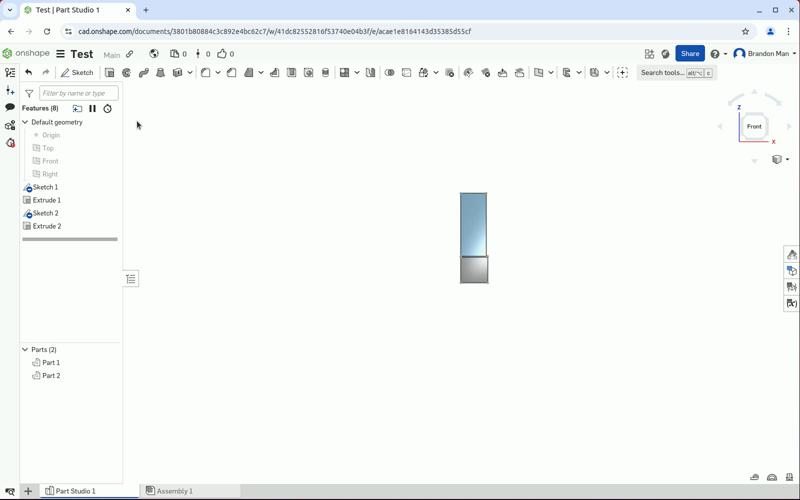
key(shift+h)
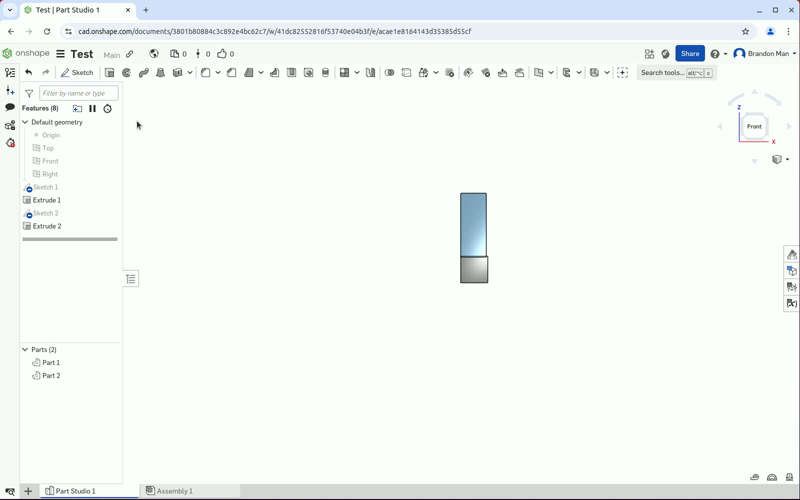
mouse_move(73, 189)
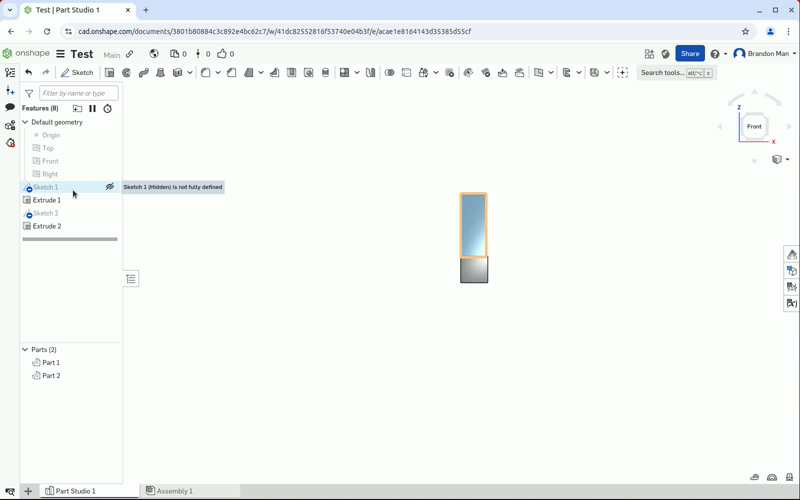
click(73, 189)
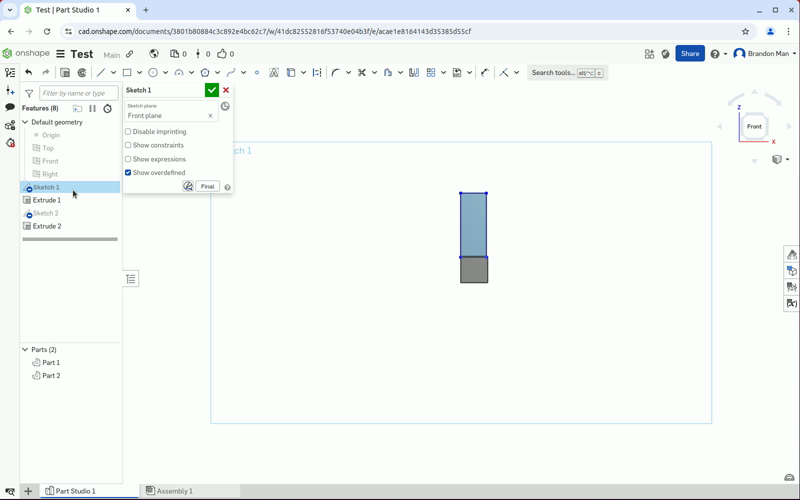
mouse_move(229, 92)
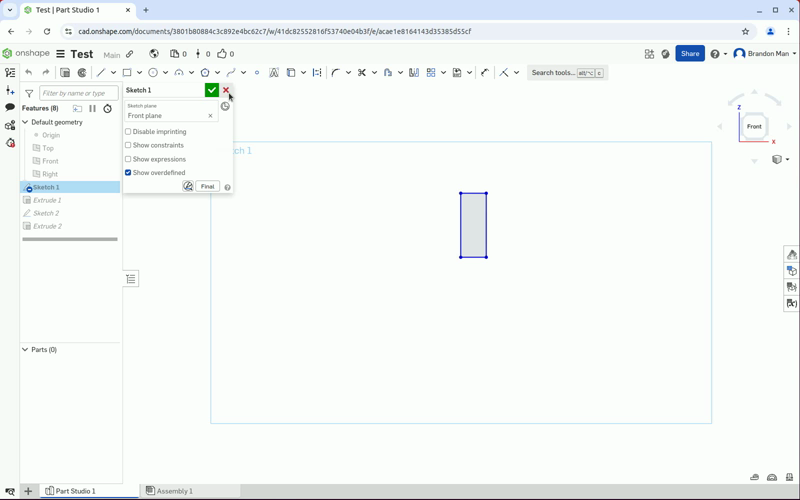
click(229, 92)
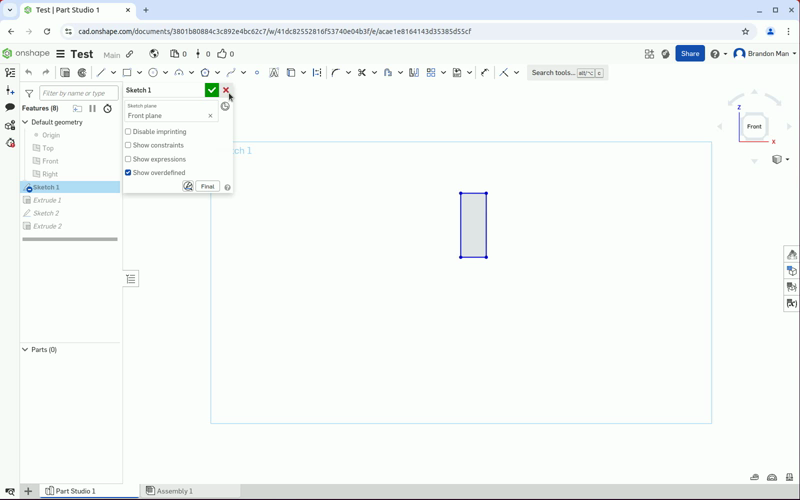
key(shift+s)
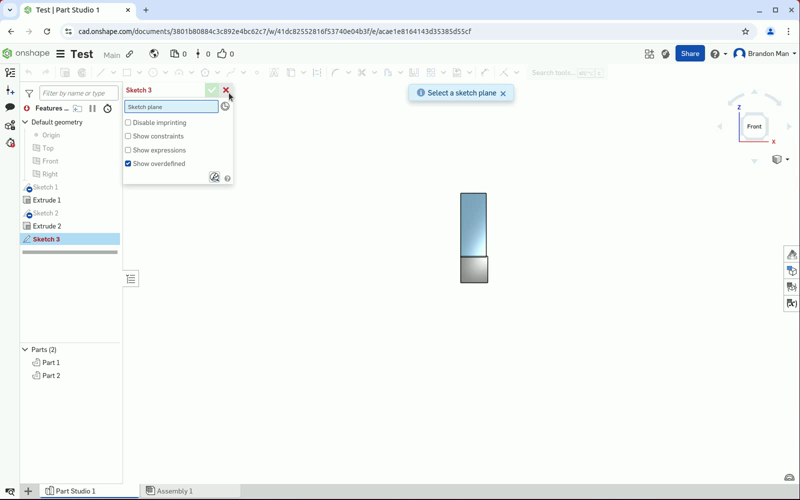
mouse_move(73, 163)
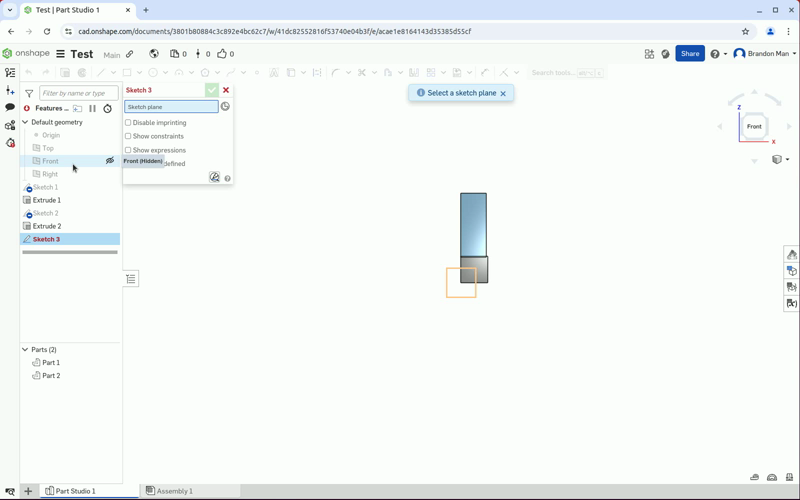
click(73, 163)
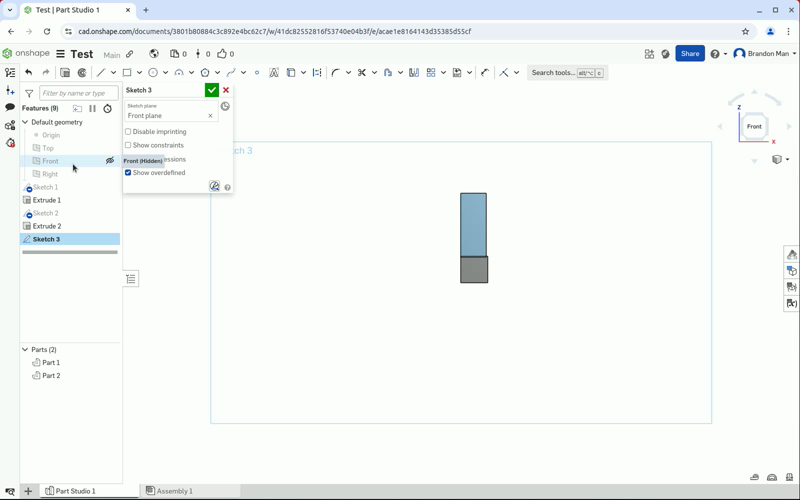
mouse_move(73, 352)
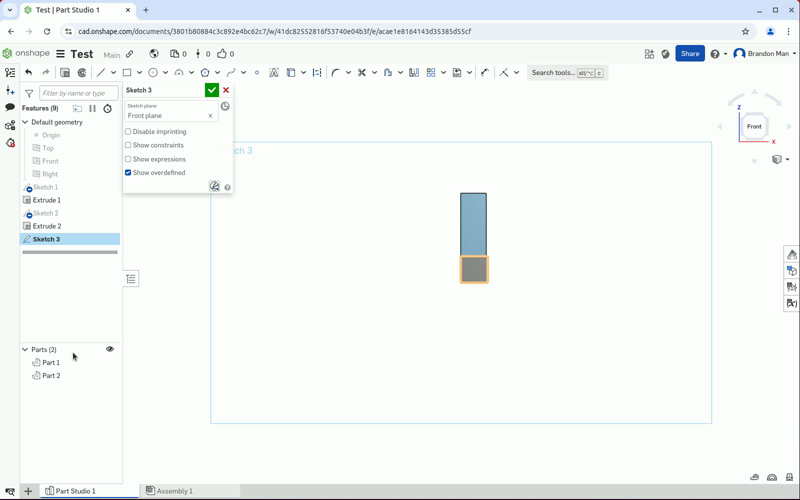
key(y)
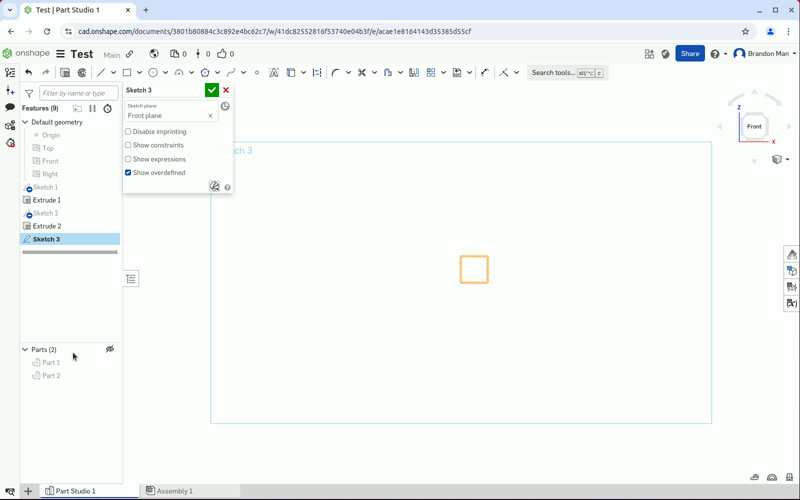
key(l)
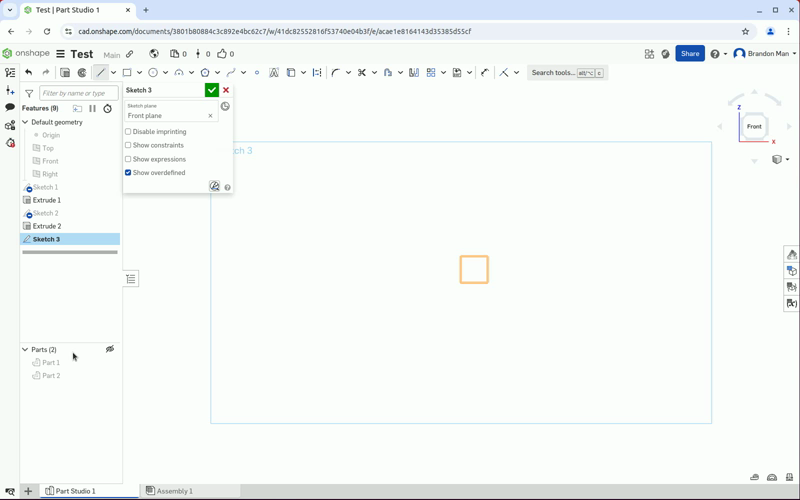
key_down(shift)
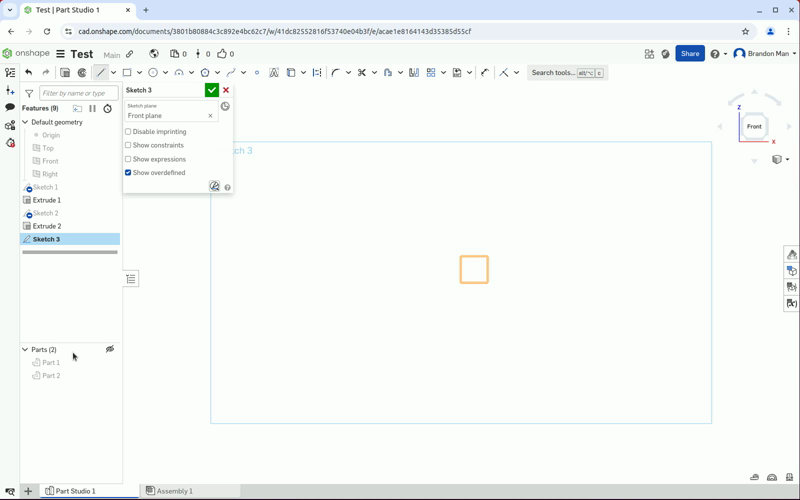
mouse_move(486, 282)
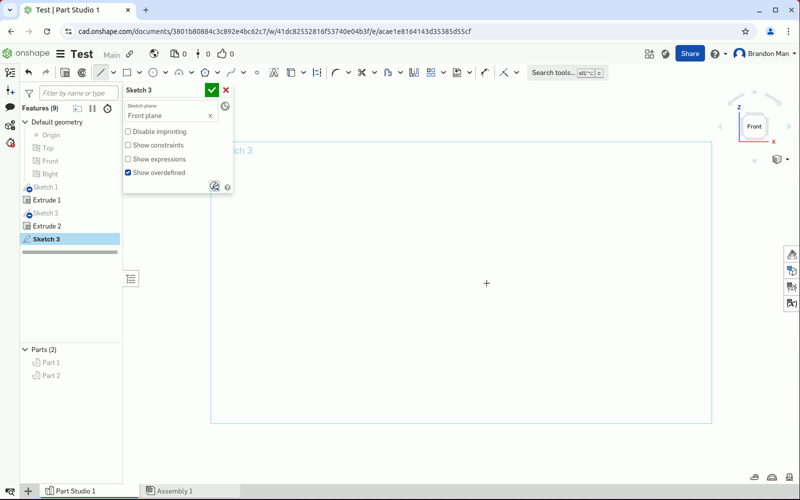
click(486, 282)
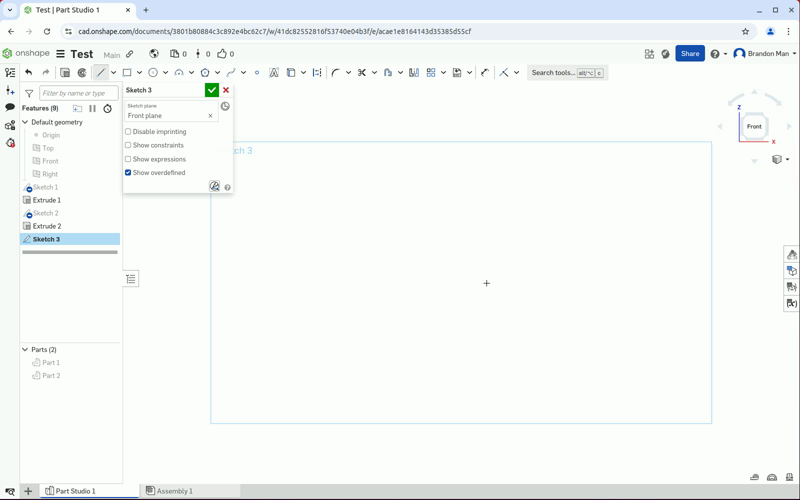
key_up(shift)
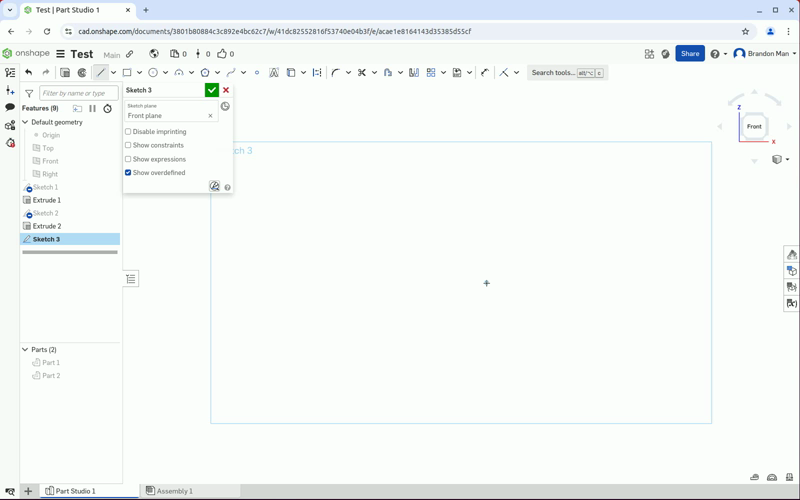
key_down(shift)
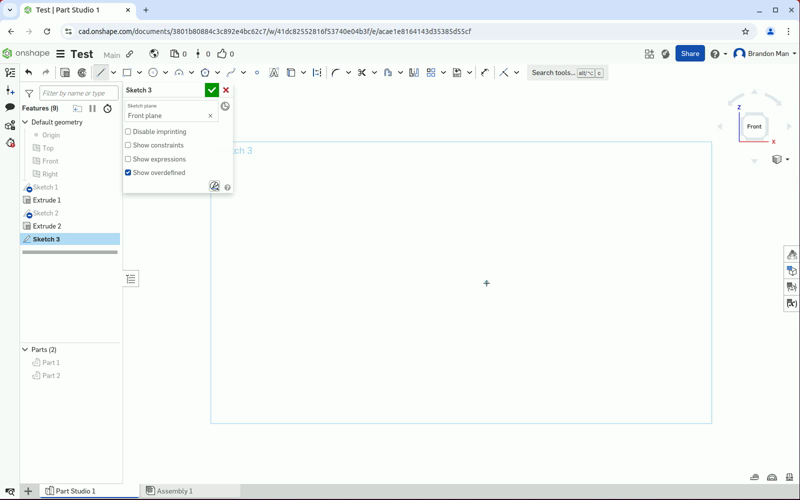
mouse_move(574, 282)
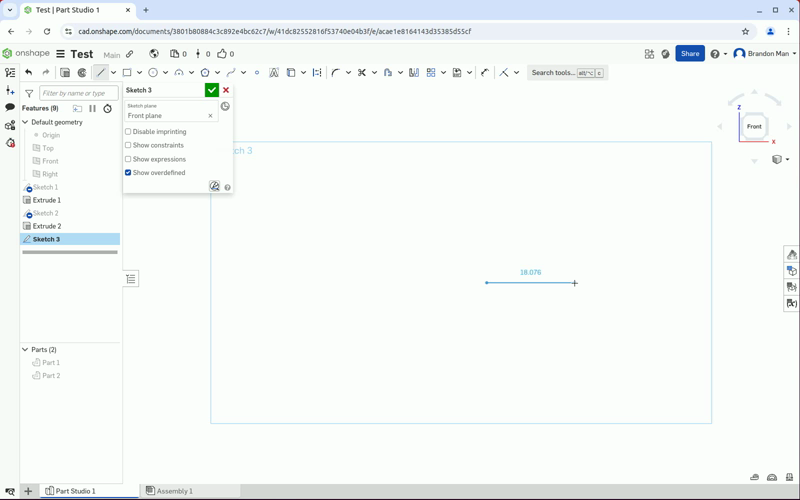
click(574, 282)
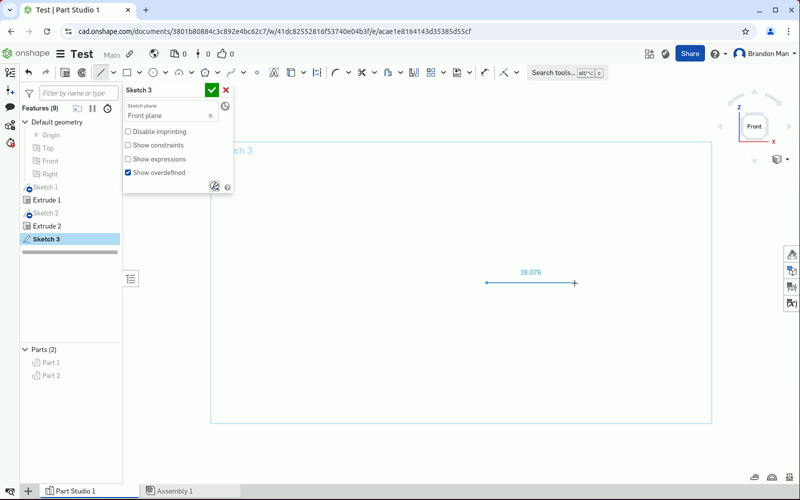
key_up(shift)
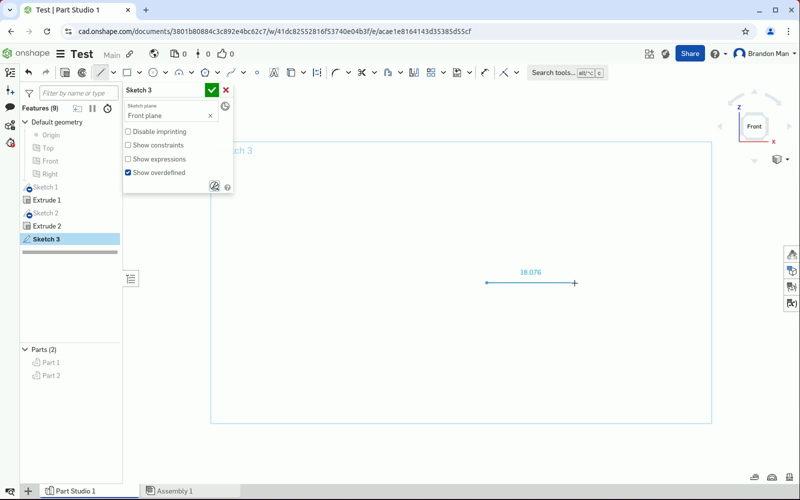
key_down(shift)
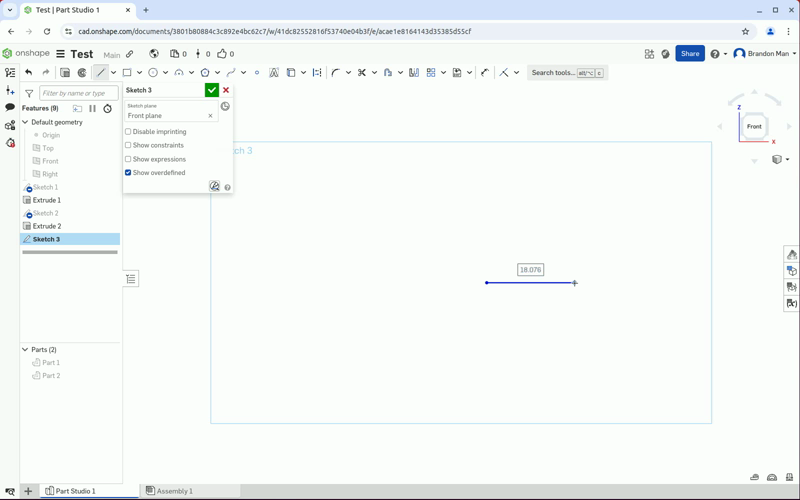
mouse_move(589, 282)
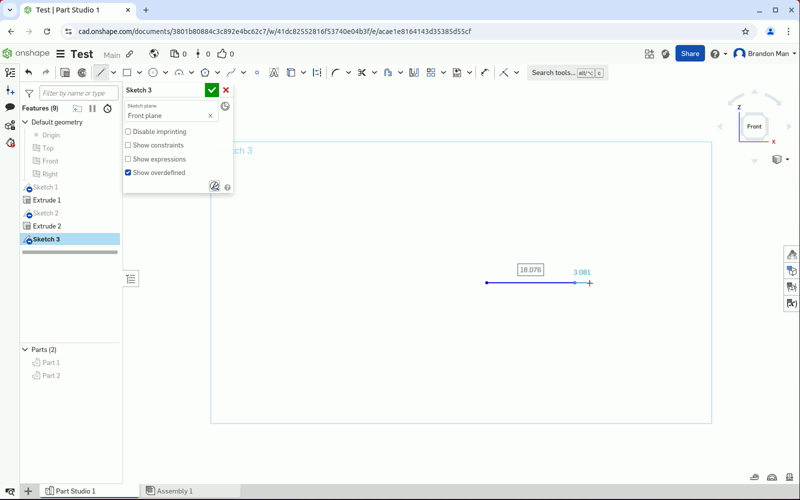
mouse_move(574, 258)
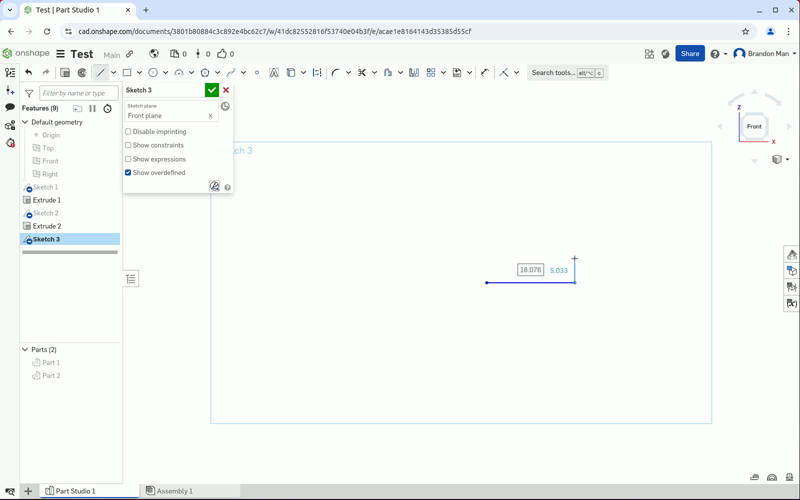
click(574, 258)
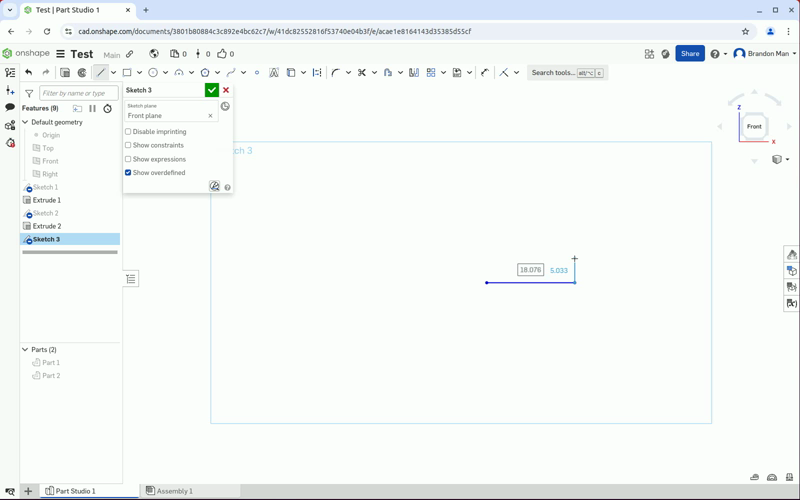
key_up(shift)
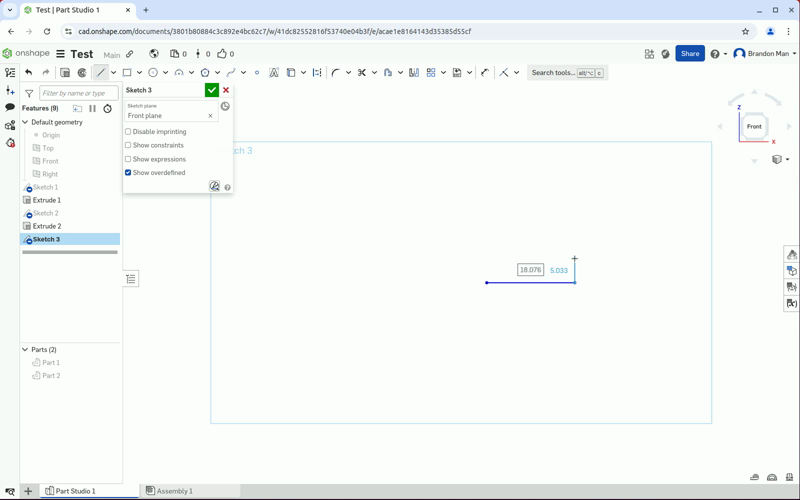
key_down(shift)
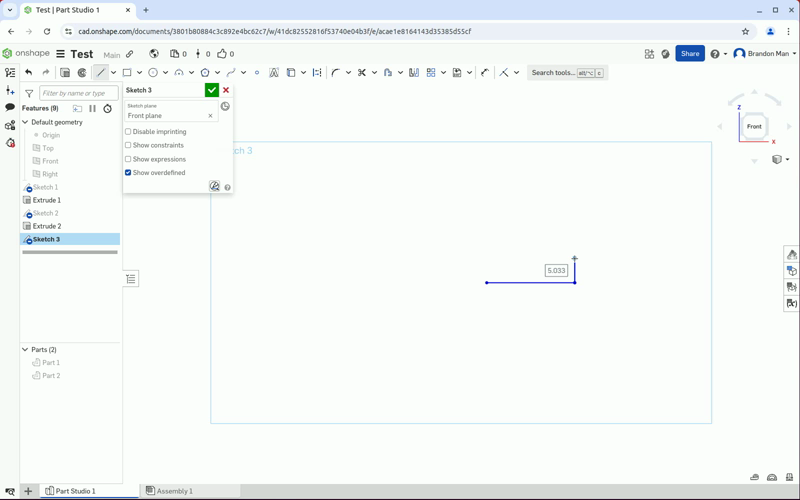
mouse_move(486, 258)
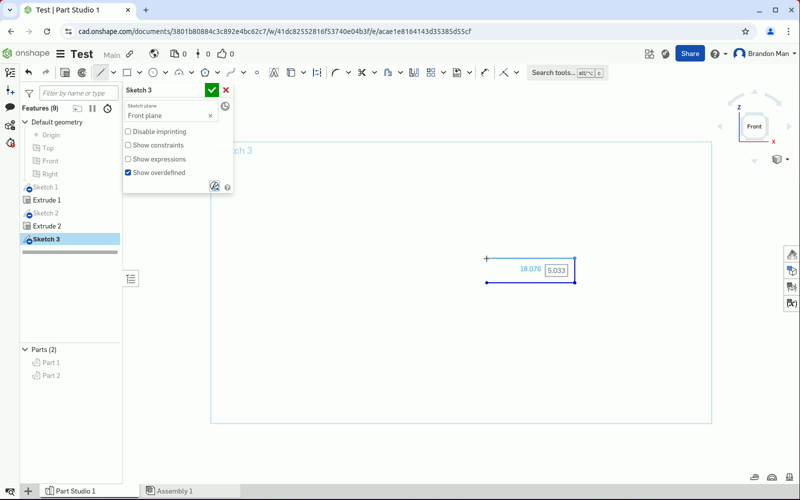
click(486, 258)
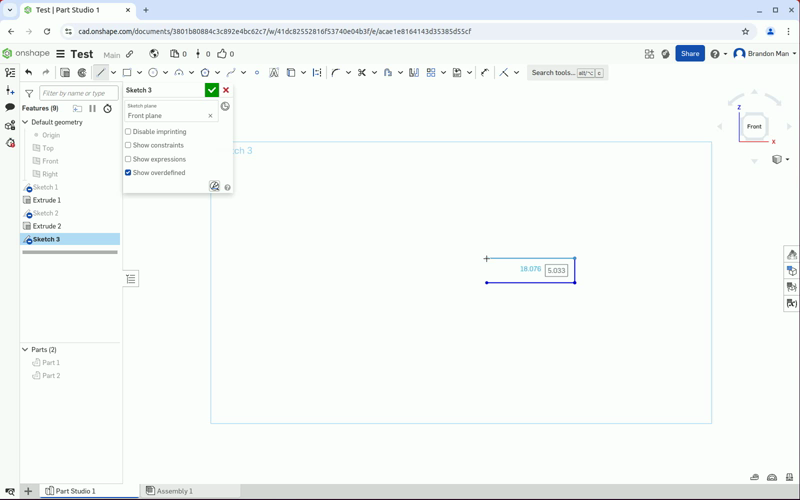
key_up(shift)
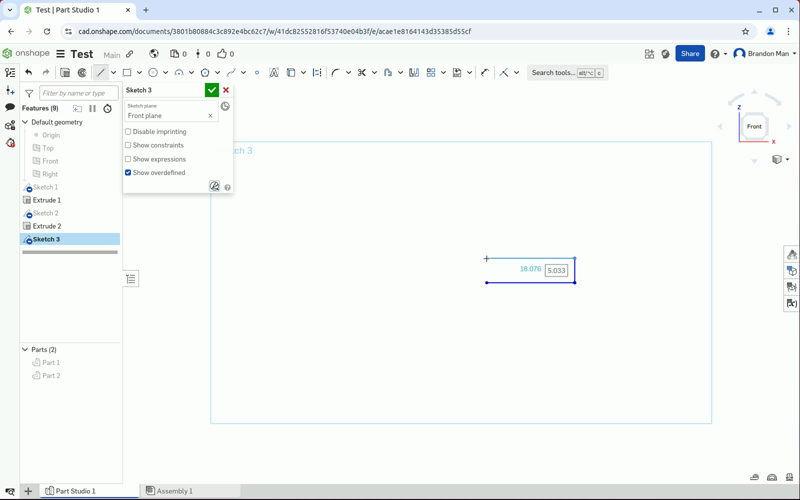
mouse_move(516, 258)
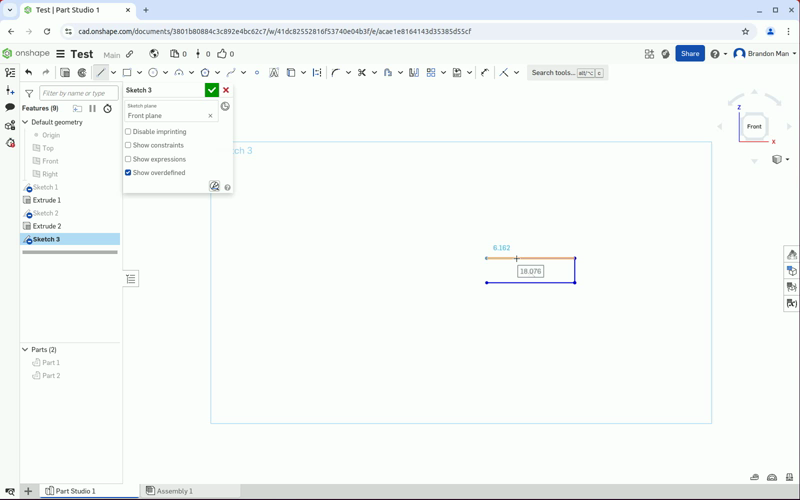
key_down(shift)
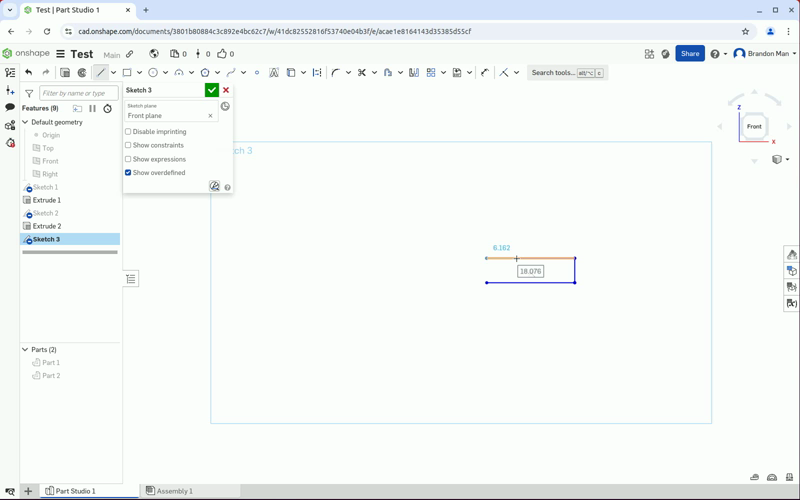
mouse_move(486, 282)
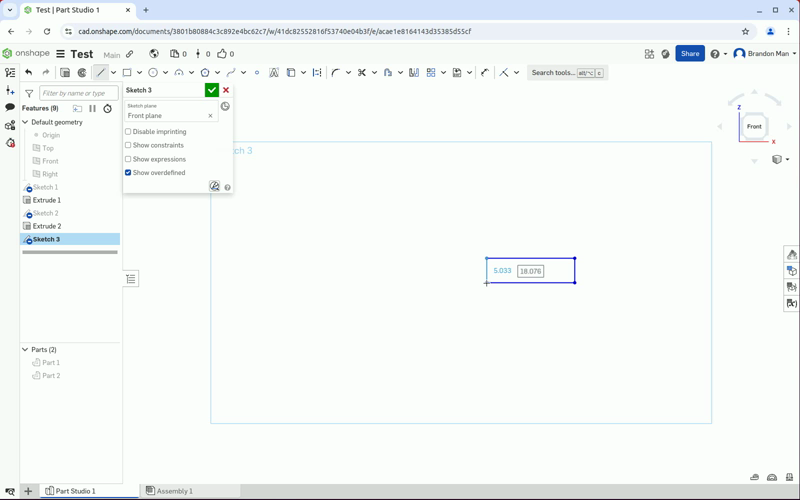
key_up(shift)
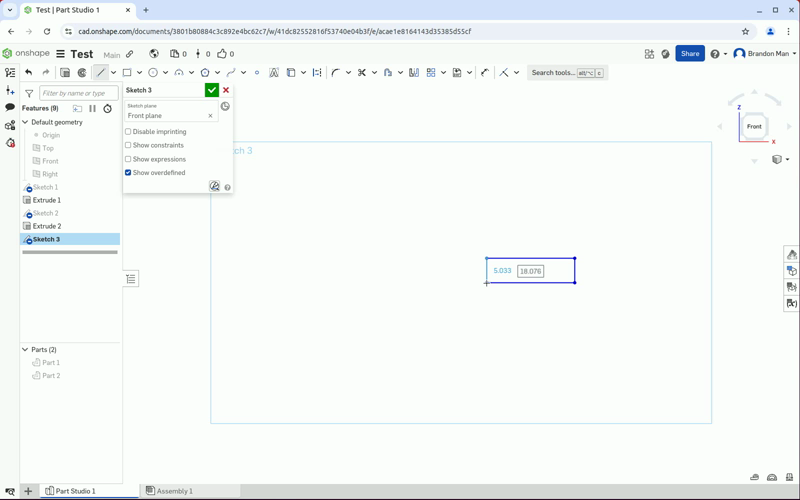
click(486, 282)
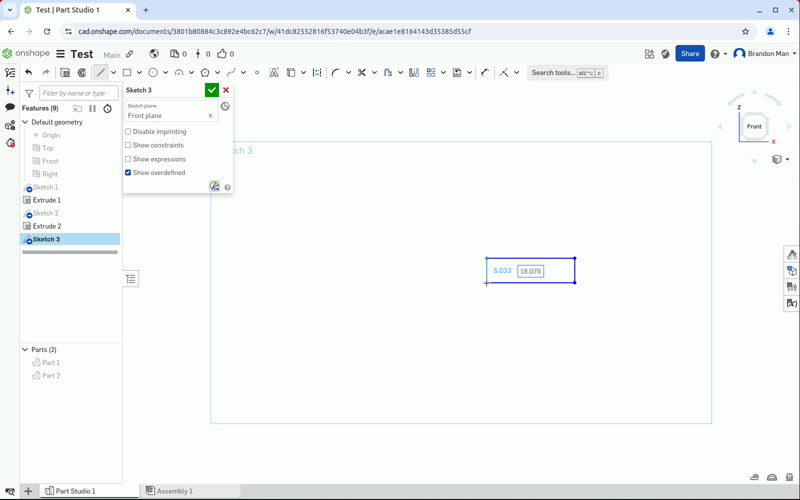
key(esc)
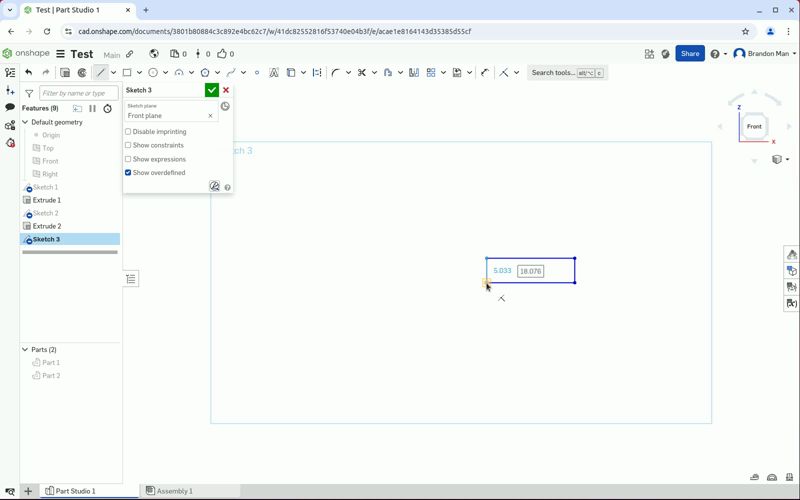
mouse_move(520, 275)
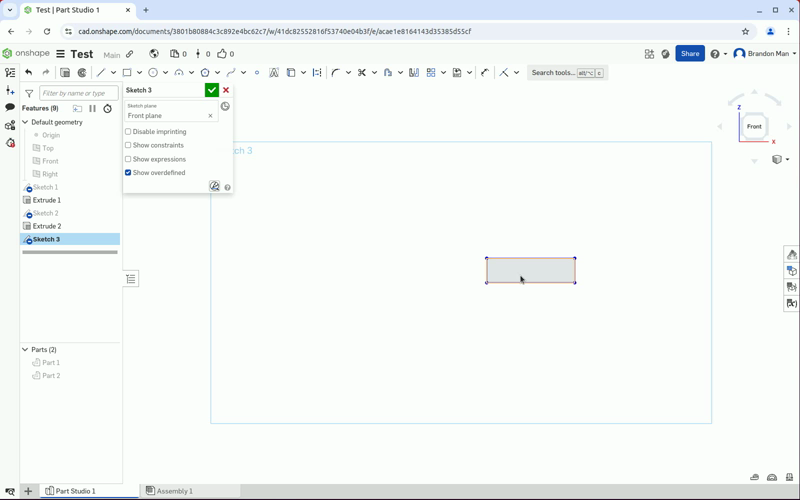
click(520, 275)
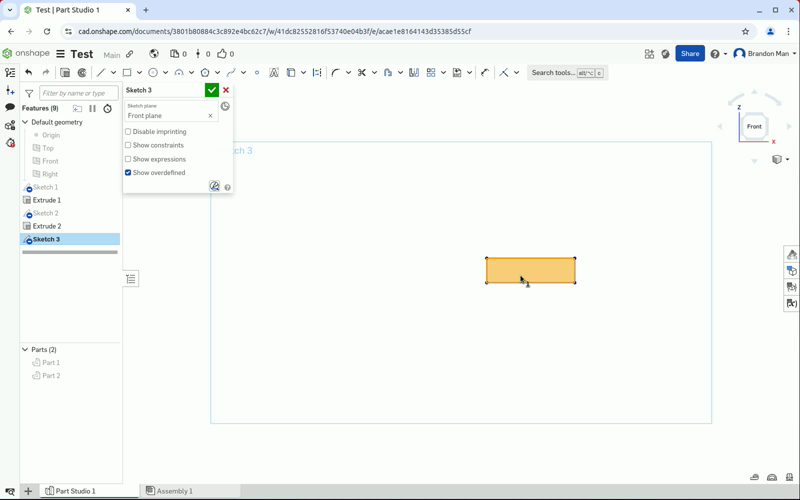
mouse_move(73, 352)
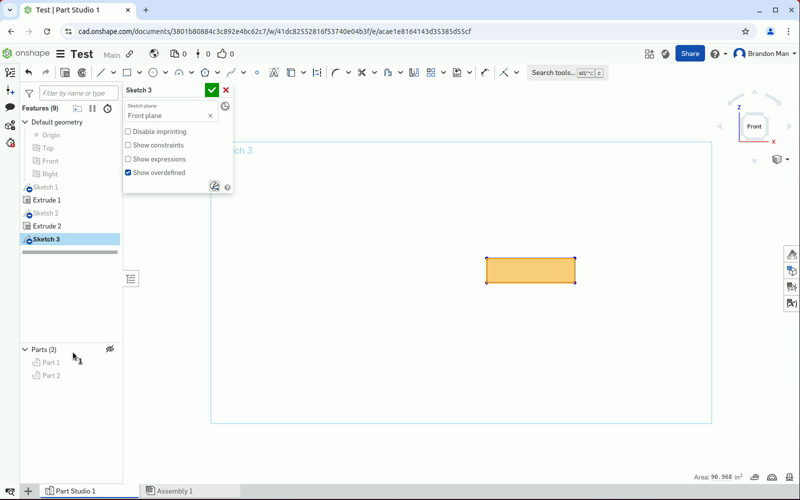
key(shift+y)
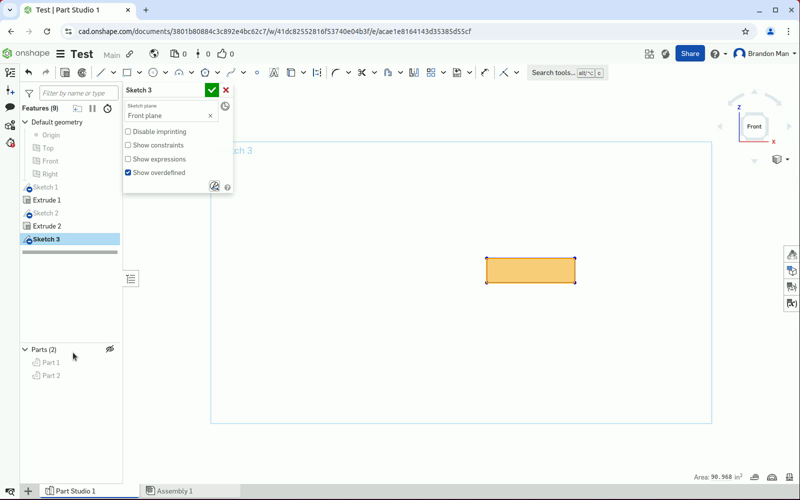
key(shift+e)
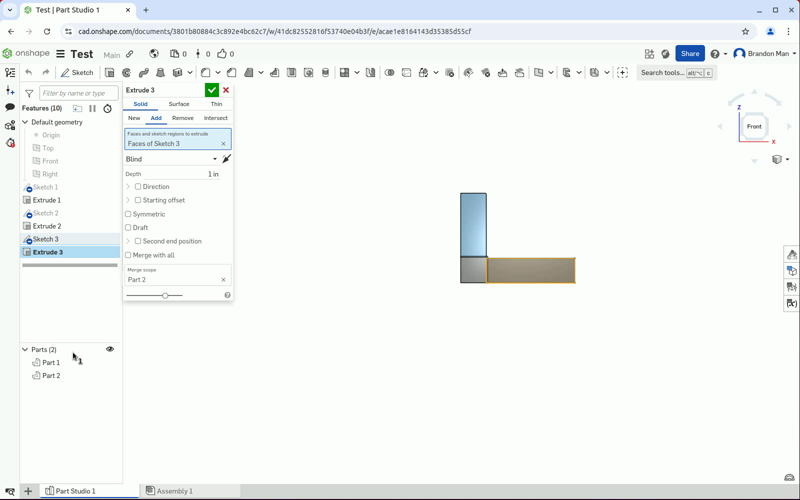
mouse_move(143, 106)
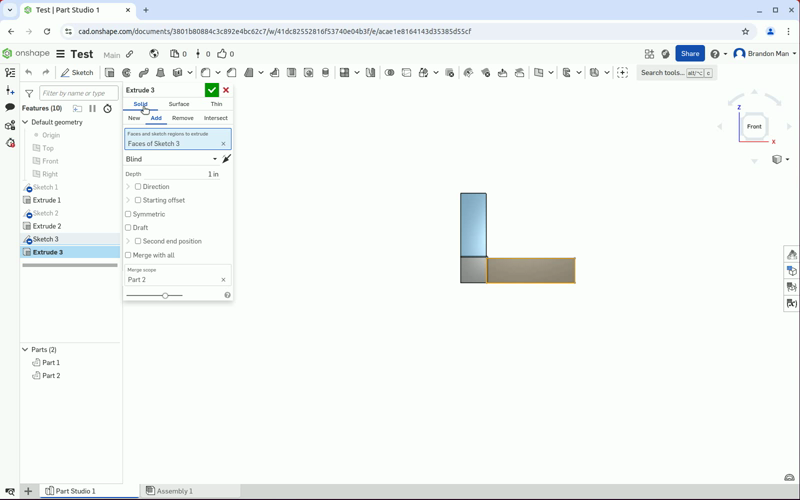
click(143, 106)
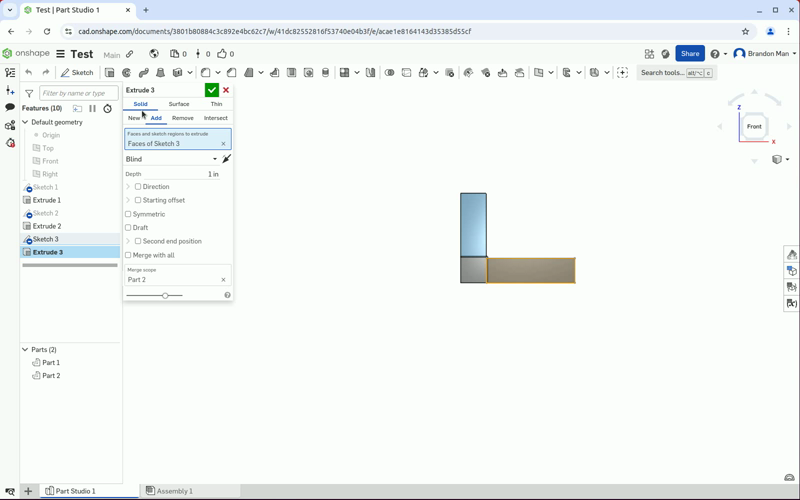
mouse_move(137, 120)
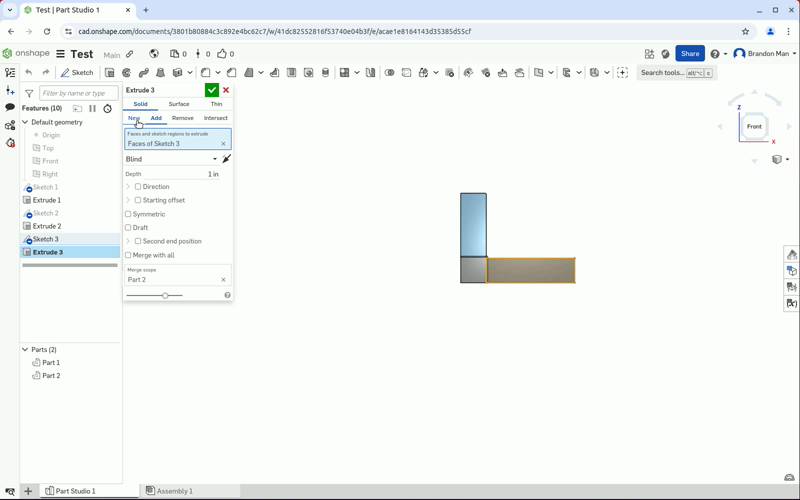
click(137, 120)
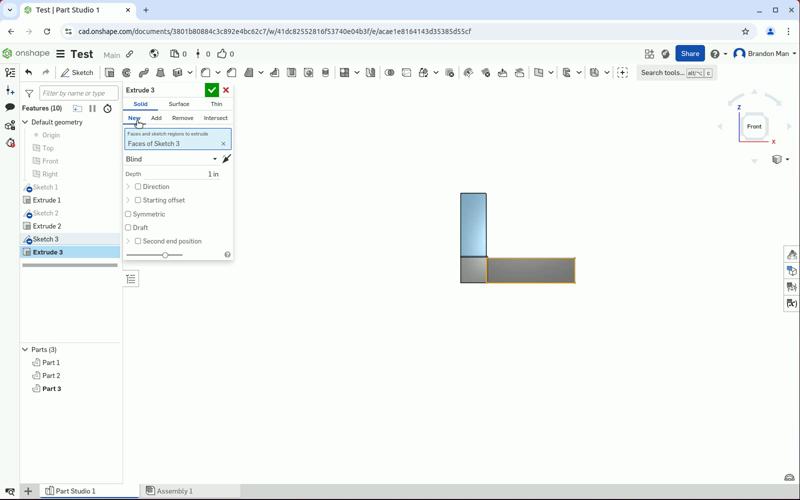
key(tab, 4)
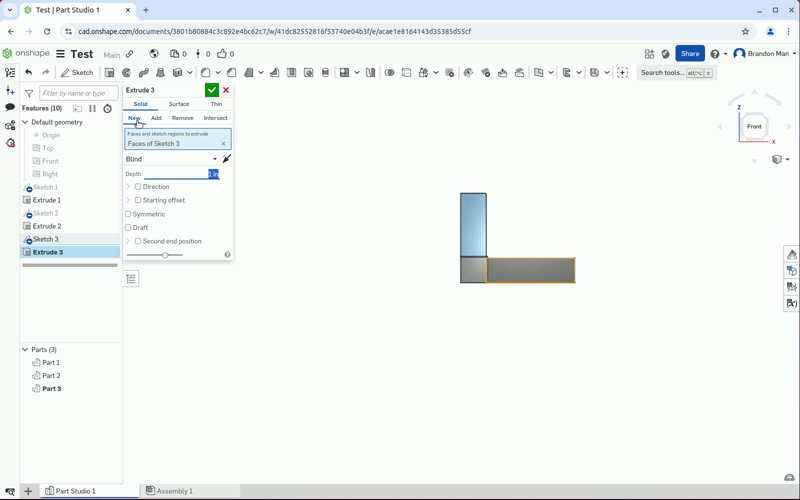
text(10.351)
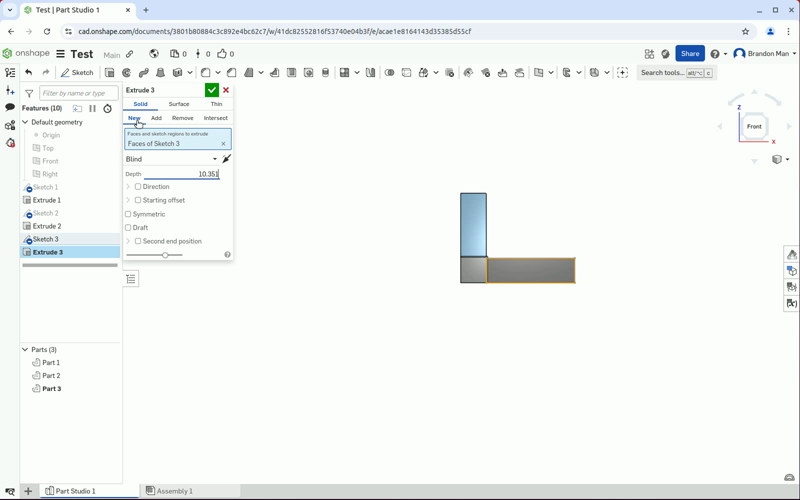
key(enter)
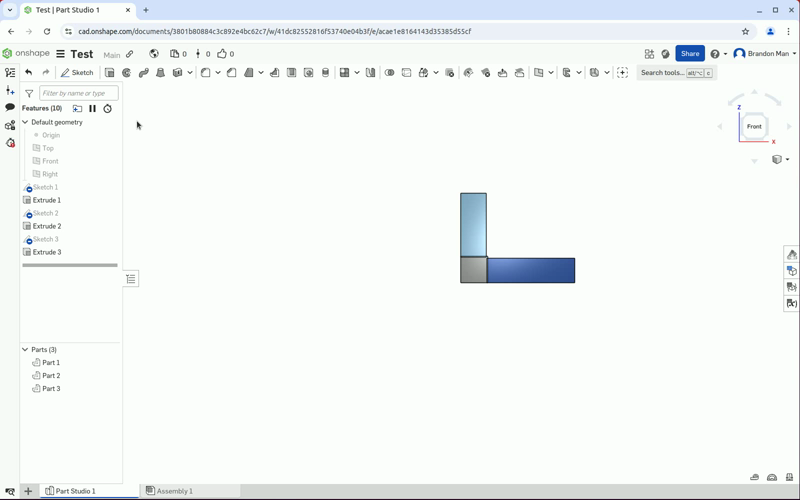
key(shift+h)
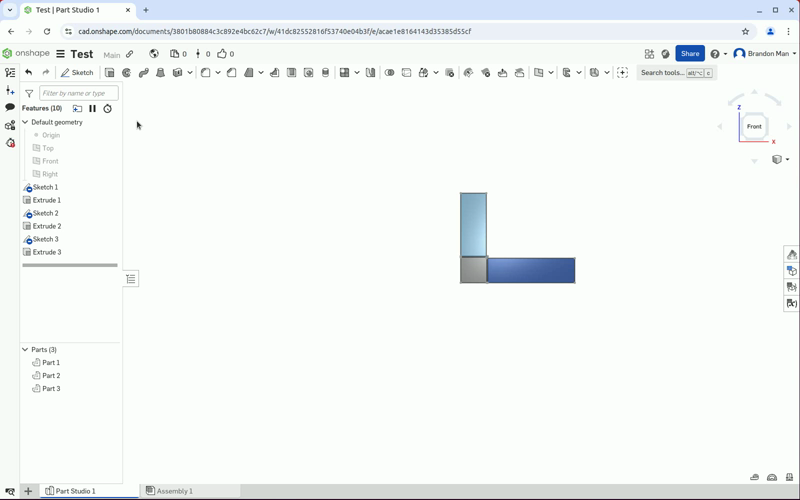
key(shift+h)
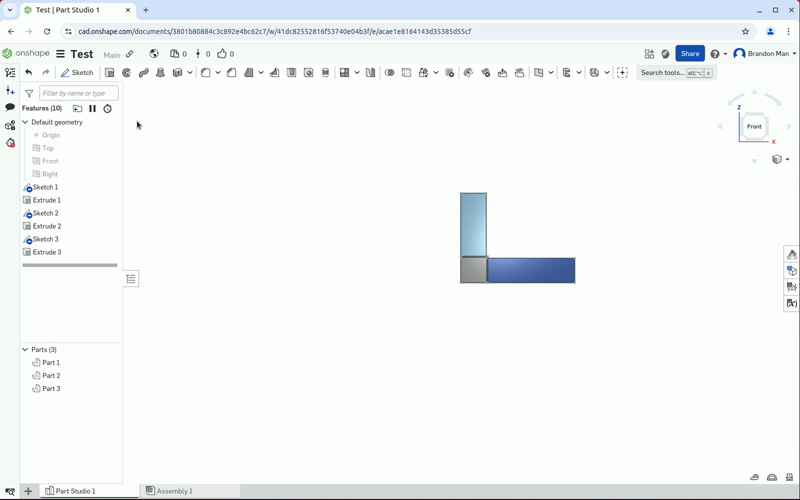
key(shift+7)
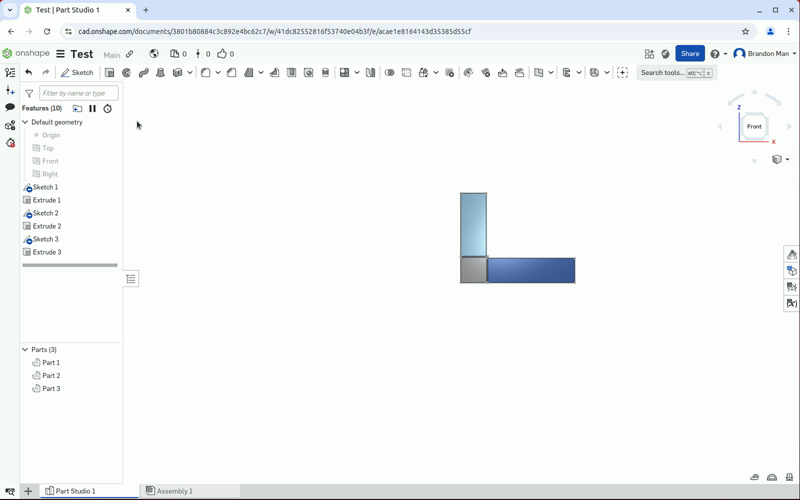
key(left, 2)
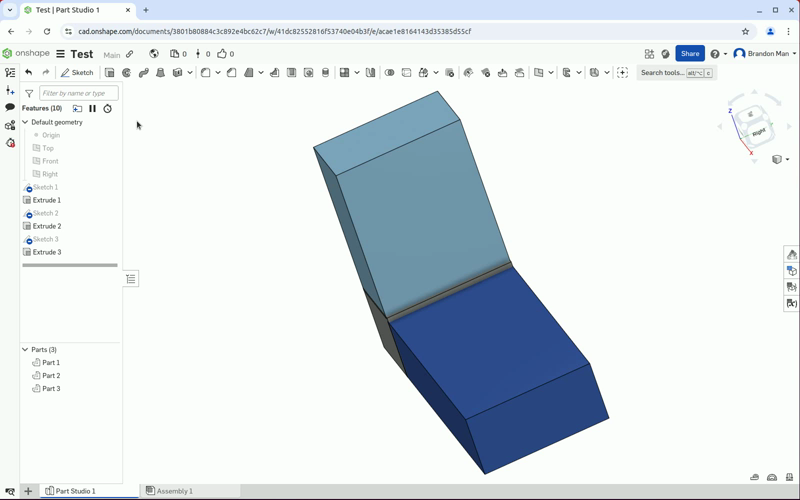
key(down, 2)
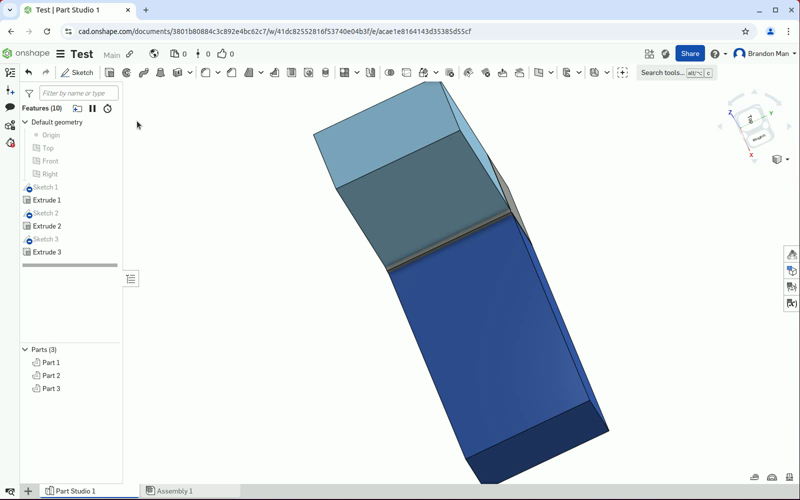
key(up, 2)
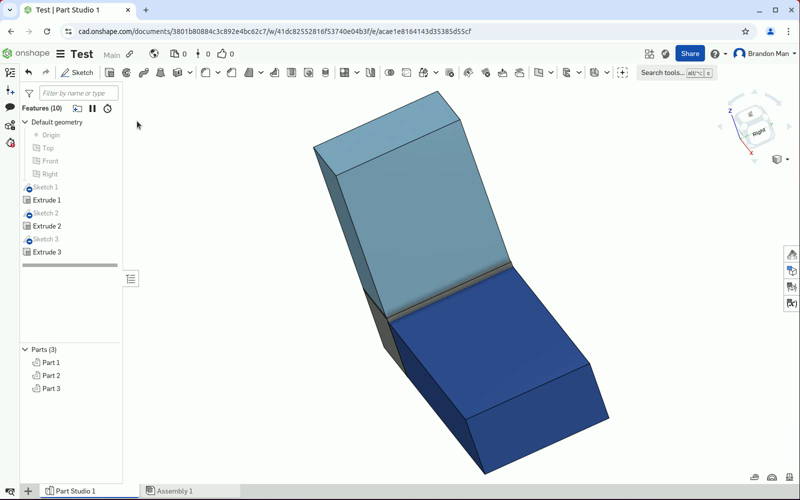
key(right, 2)
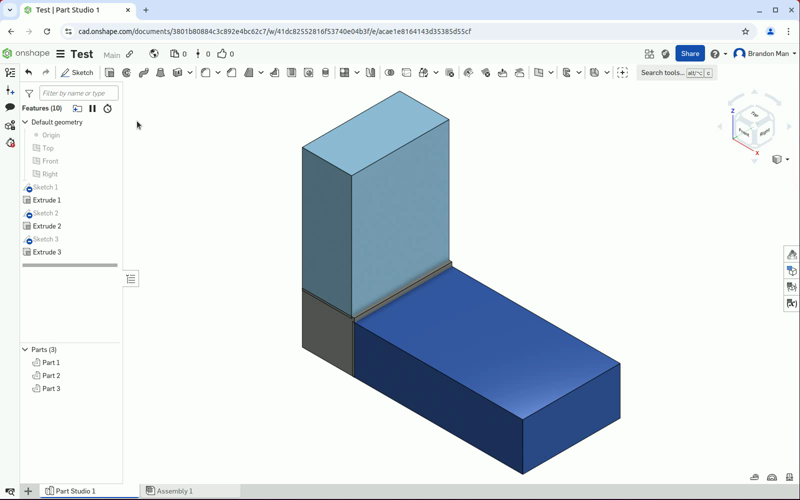
mouse_move(73, 189)
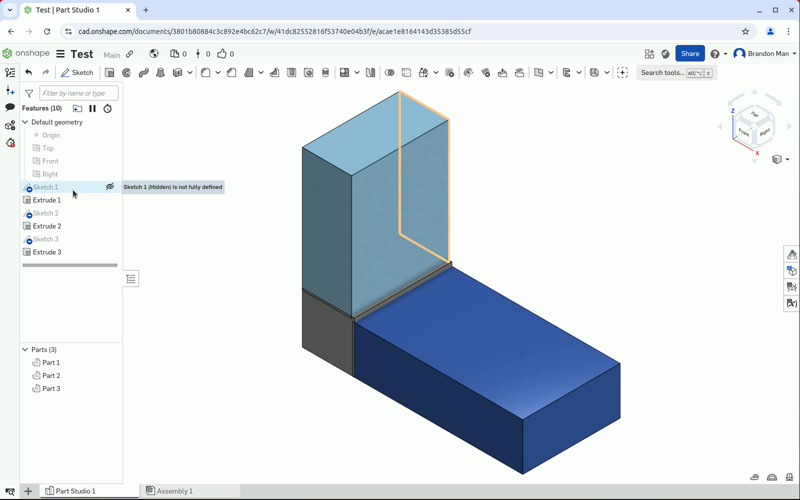
click(73, 189)